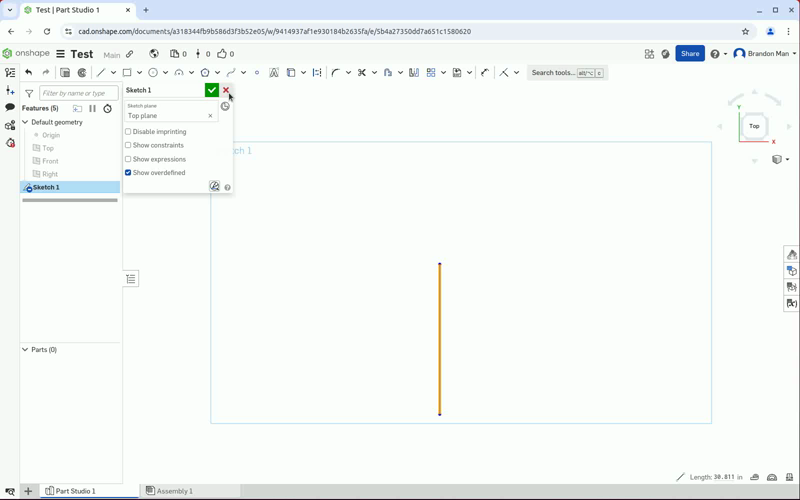
key(shift+h)
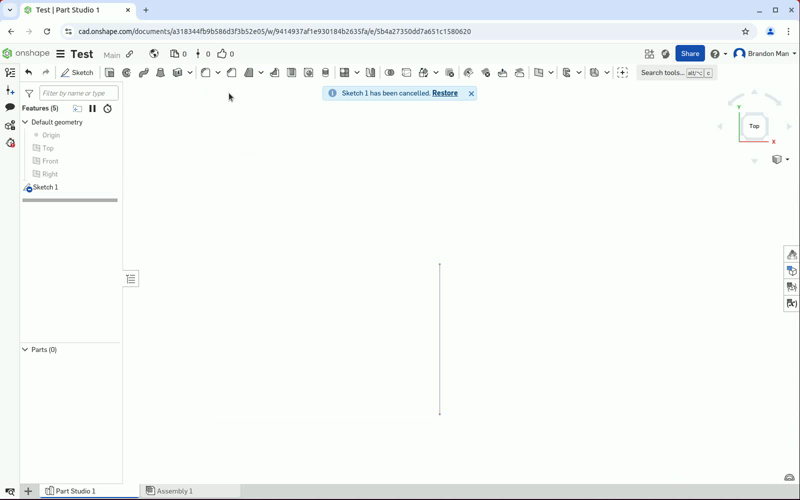
key(shift+s)
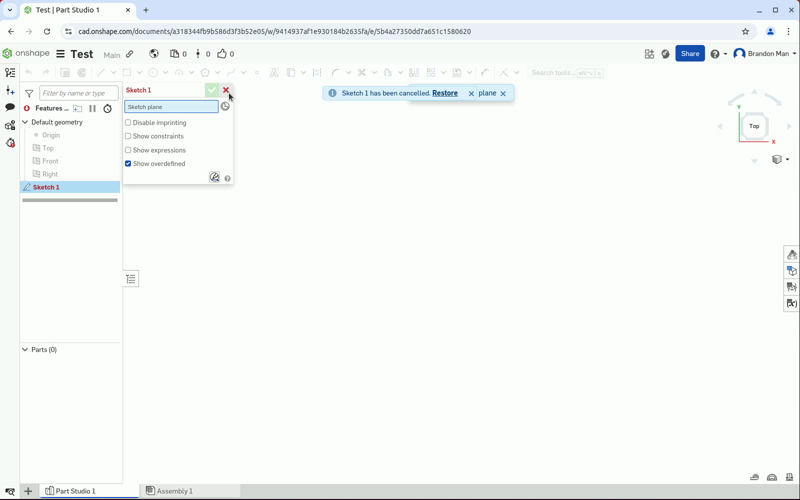
mouse_move(73, 150)
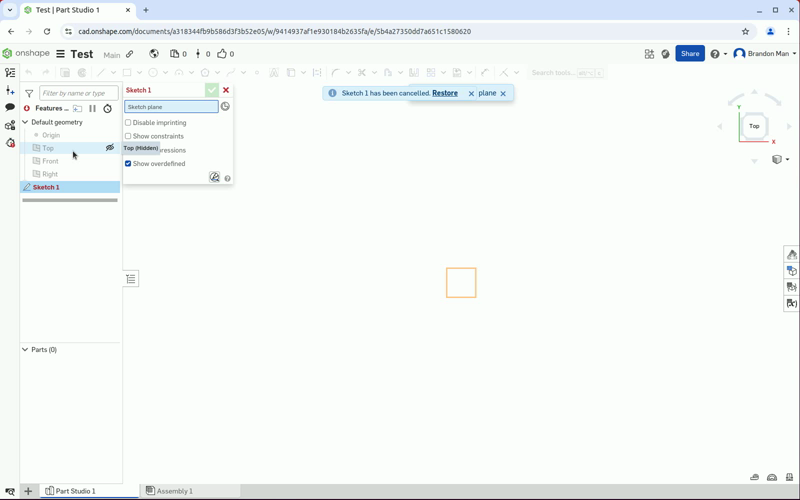
click(73, 150)
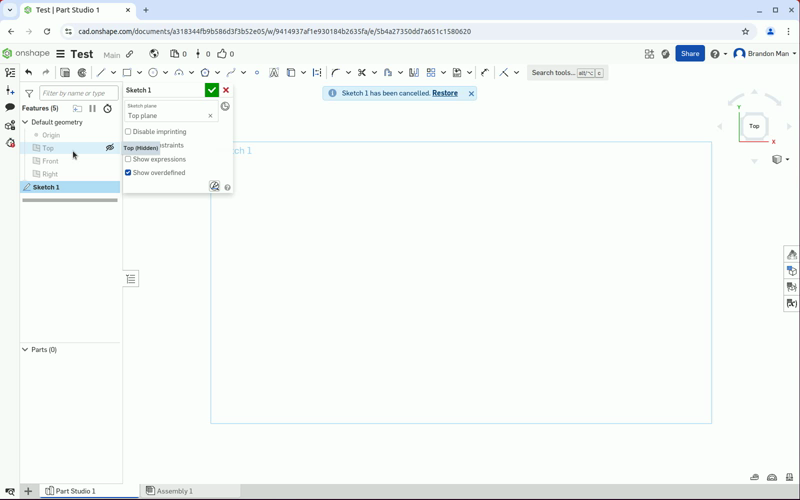
mouse_move(73, 352)
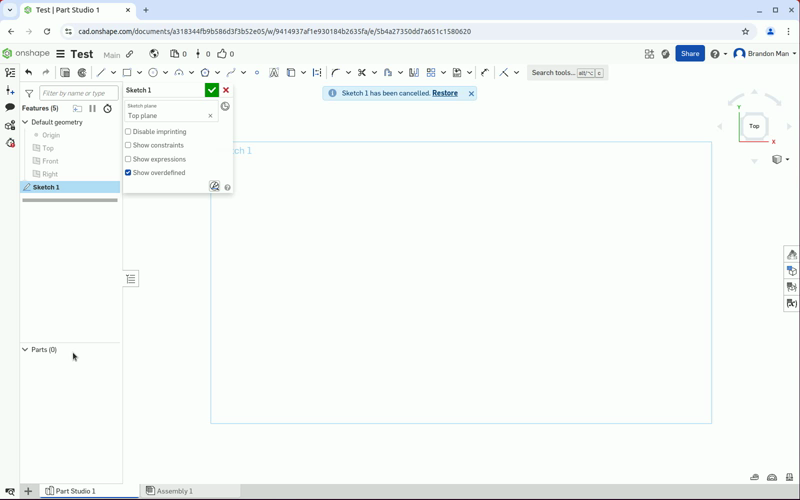
key(y)
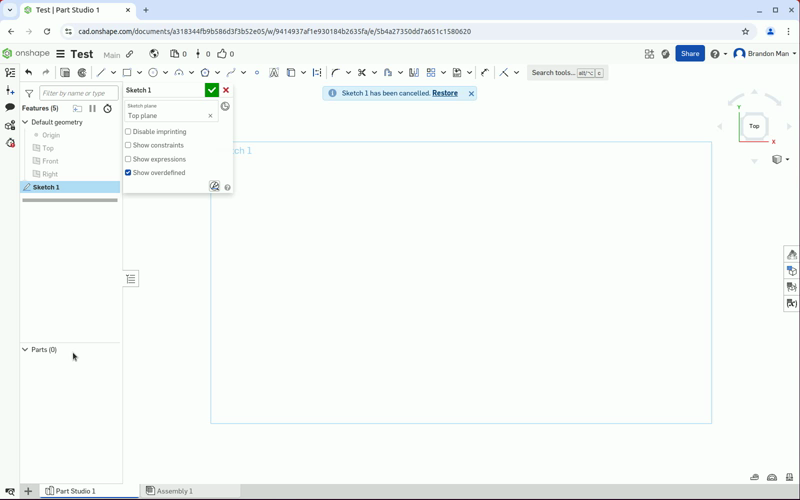
key(l)
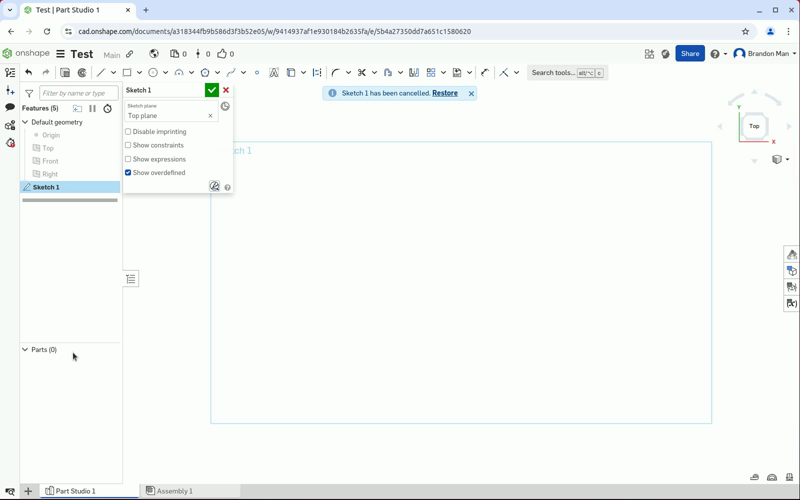
key_down(shift)
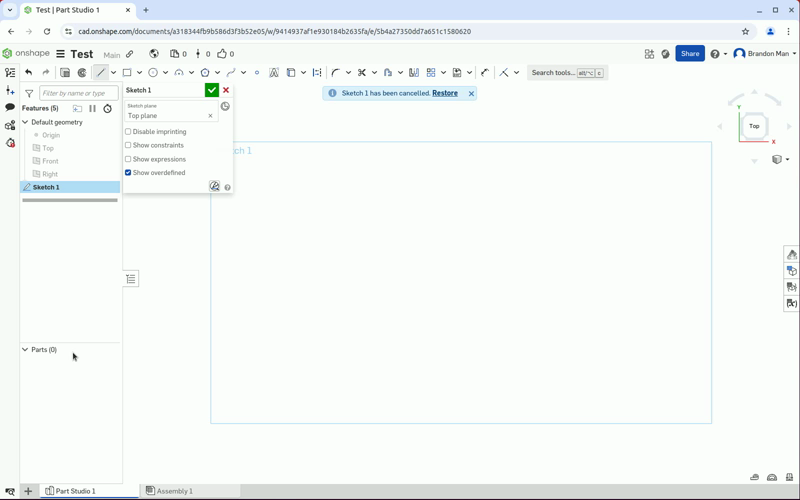
mouse_move(348, 369)
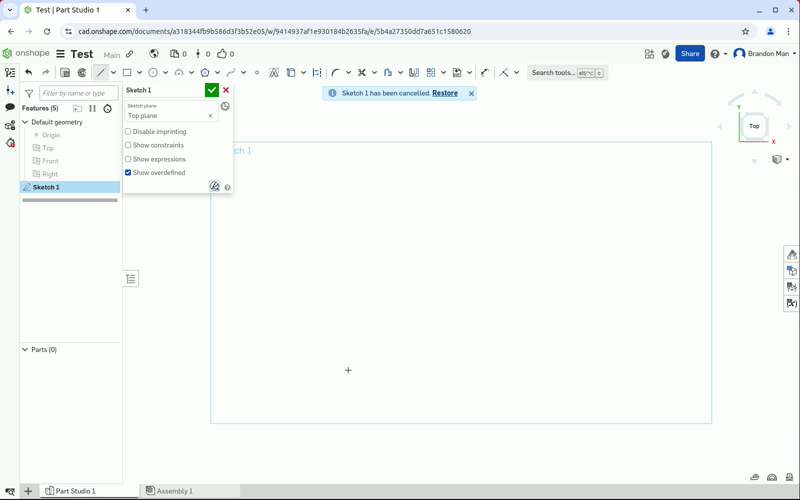
click(348, 369)
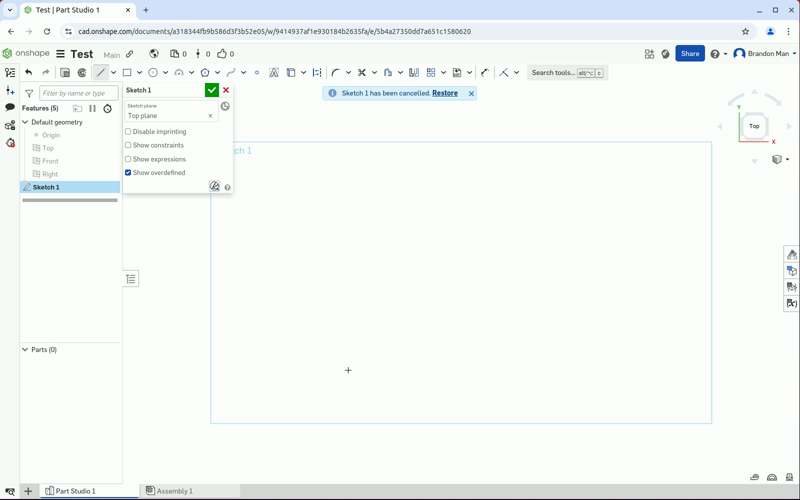
key_up(shift)
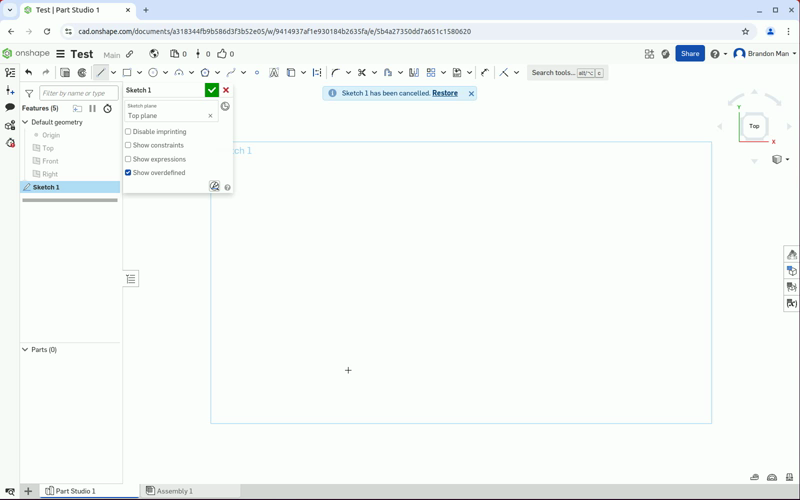
key_down(shift)
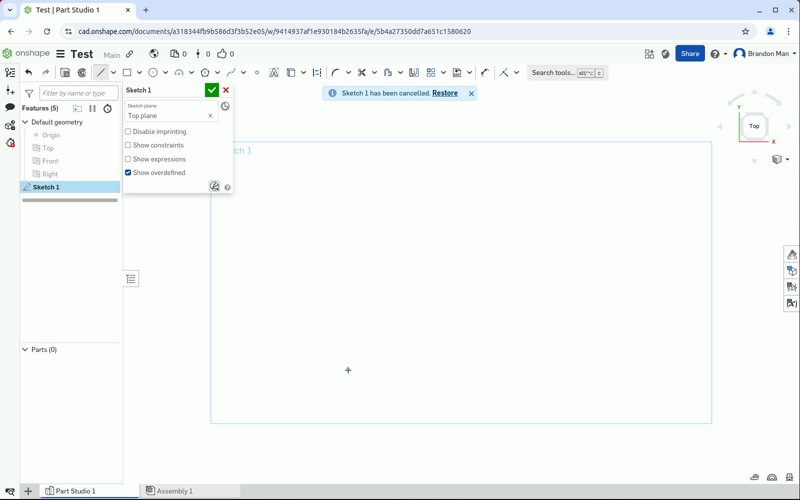
mouse_move(572, 369)
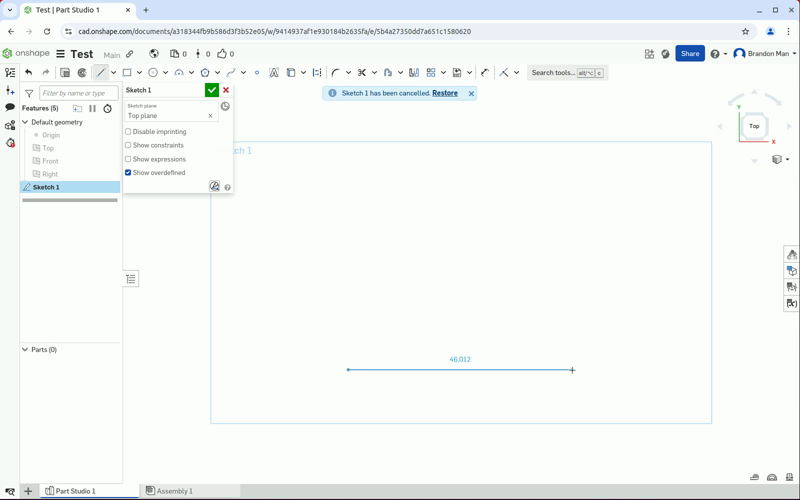
click(572, 369)
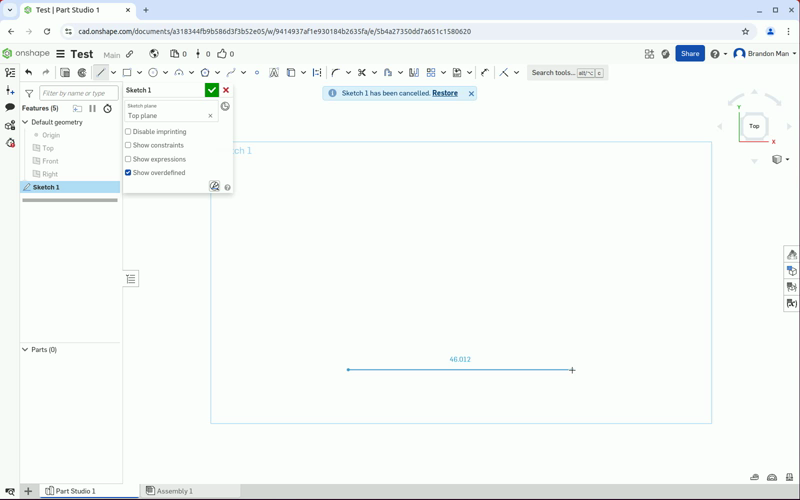
key_up(shift)
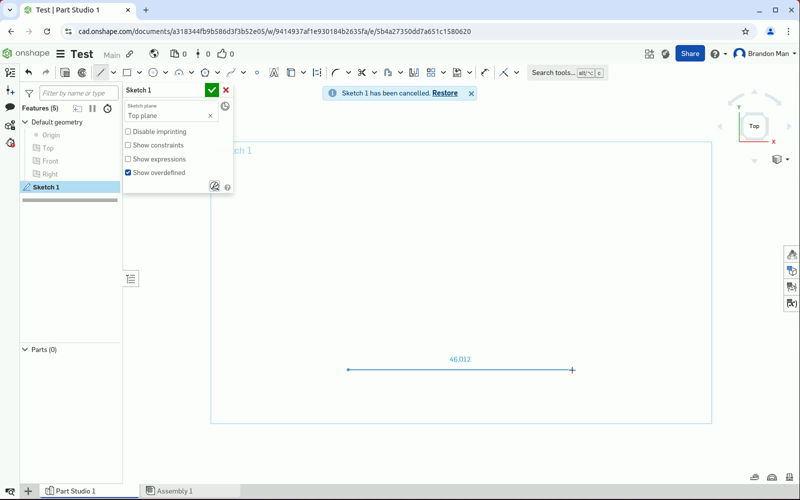
key_down(shift)
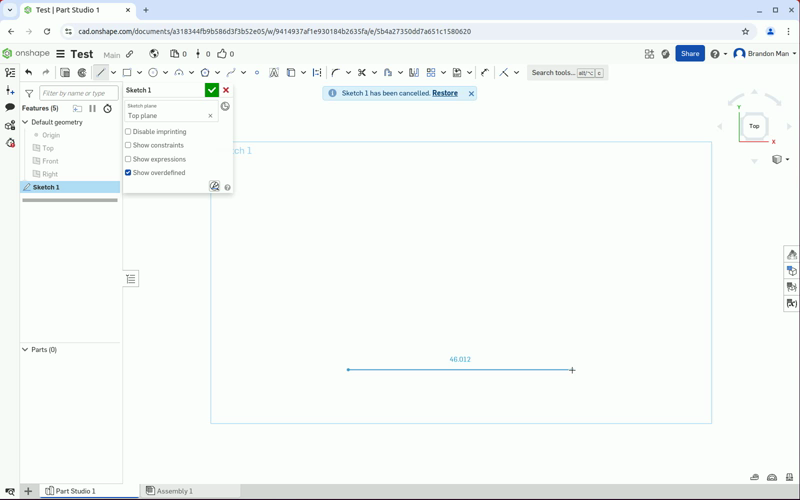
mouse_move(572, 197)
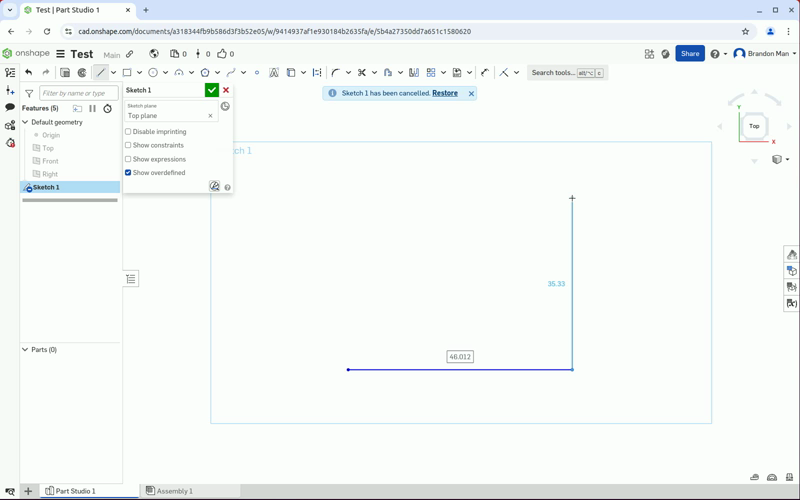
click(572, 197)
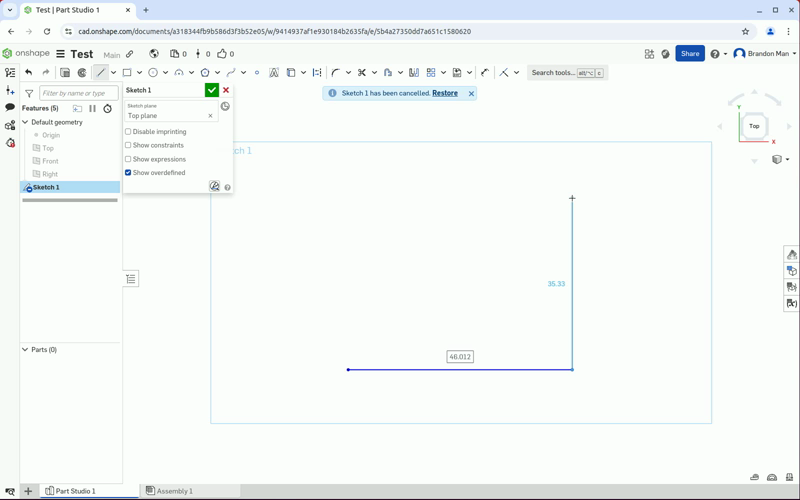
key_up(shift)
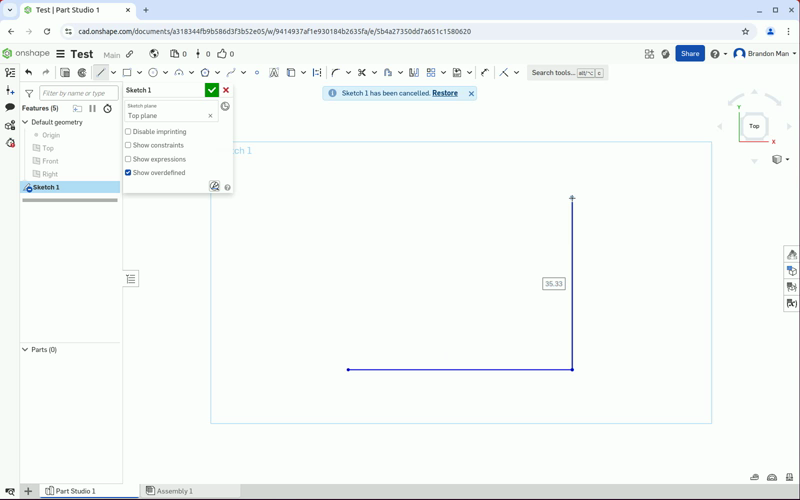
key_down(shift)
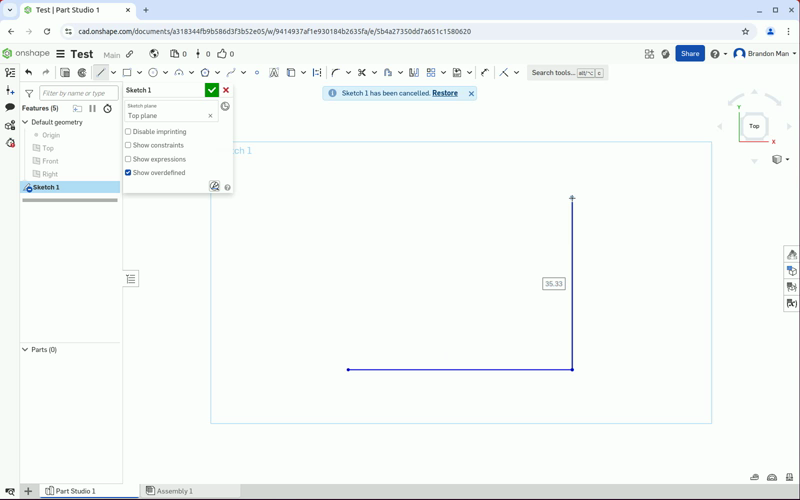
mouse_move(348, 197)
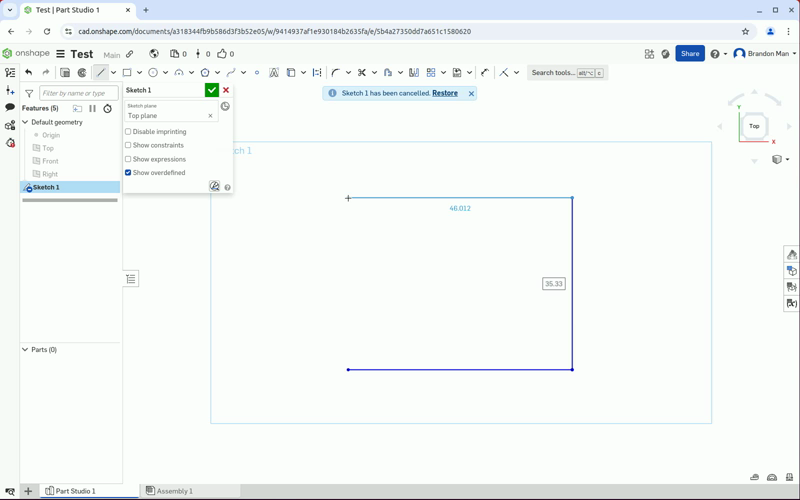
click(348, 197)
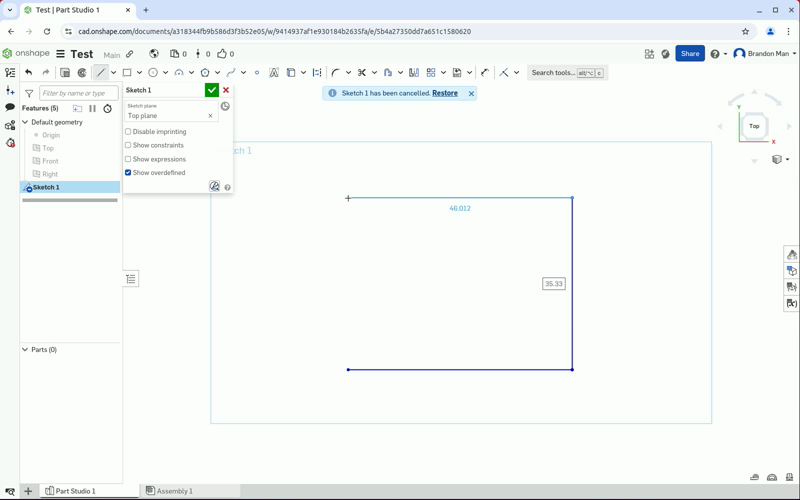
key_up(shift)
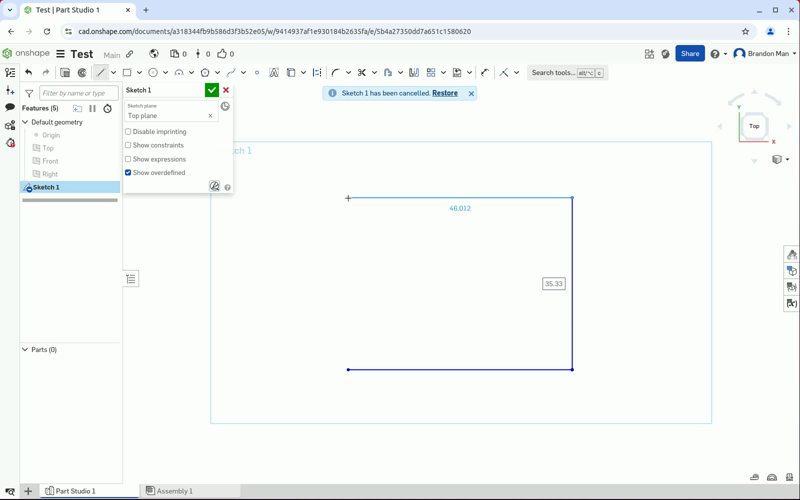
key_down(shift)
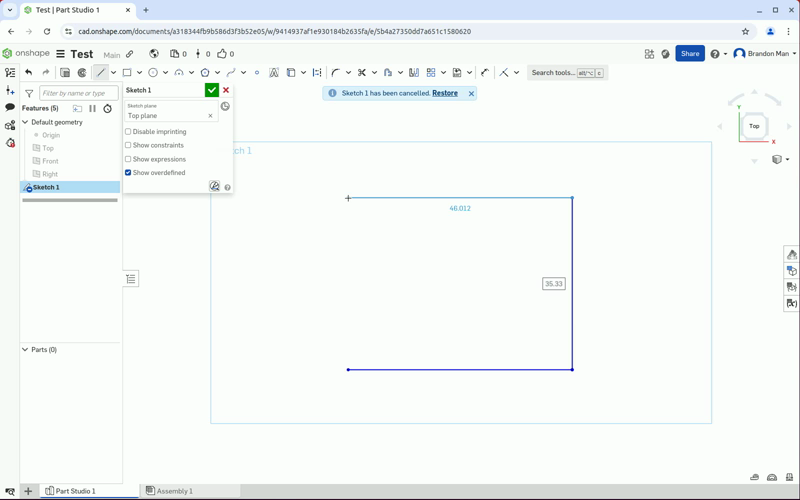
mouse_move(348, 369)
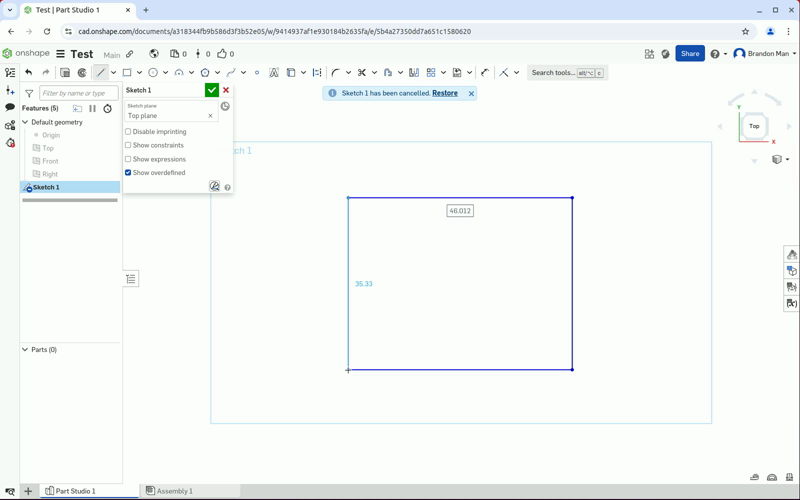
key_up(shift)
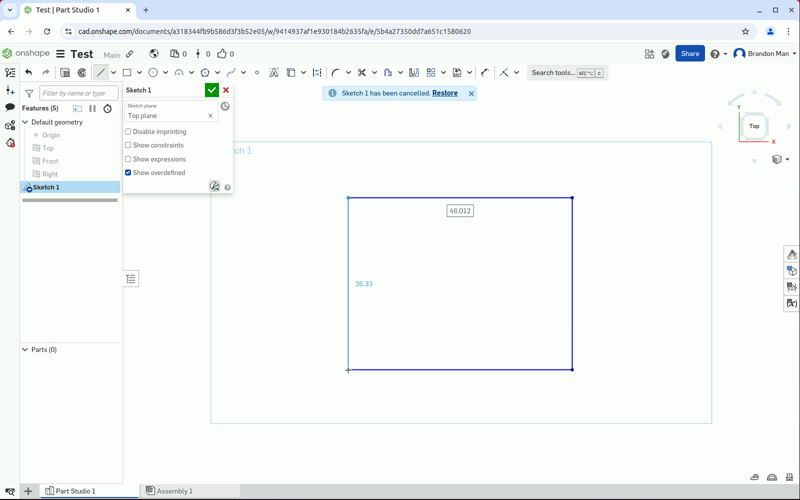
click(348, 369)
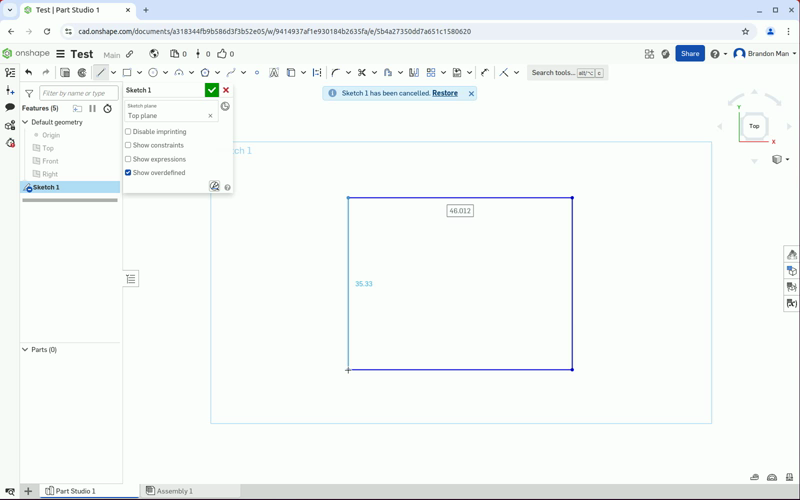
key(esc)
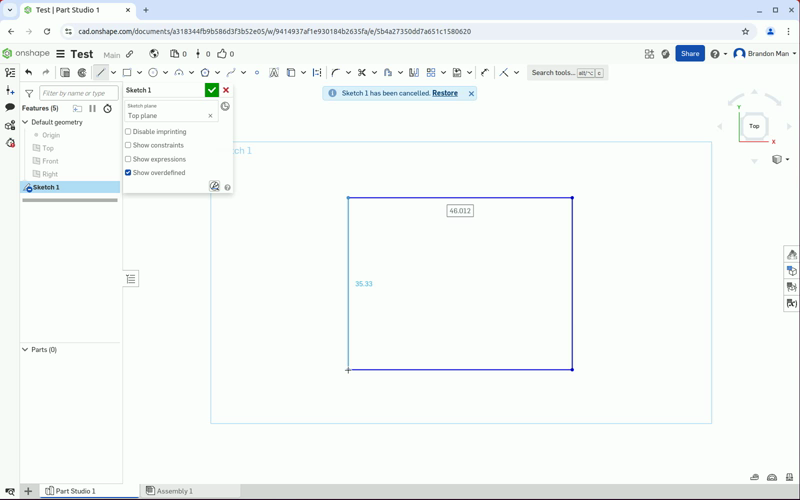
mouse_move(482, 242)
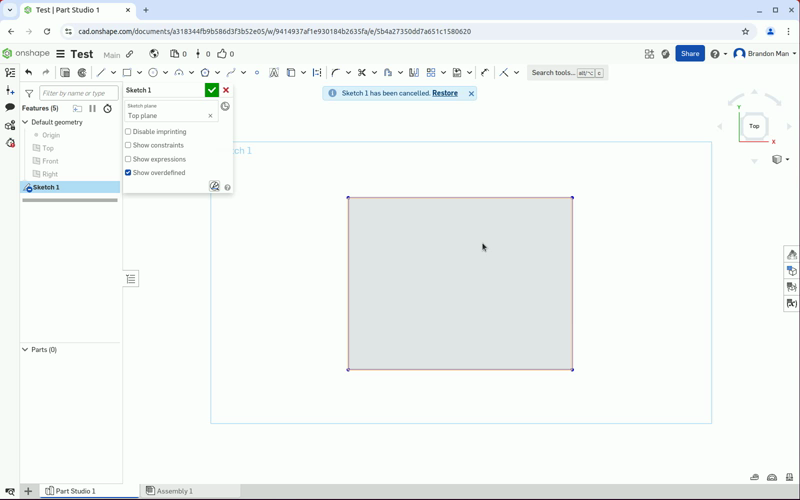
click(482, 242)
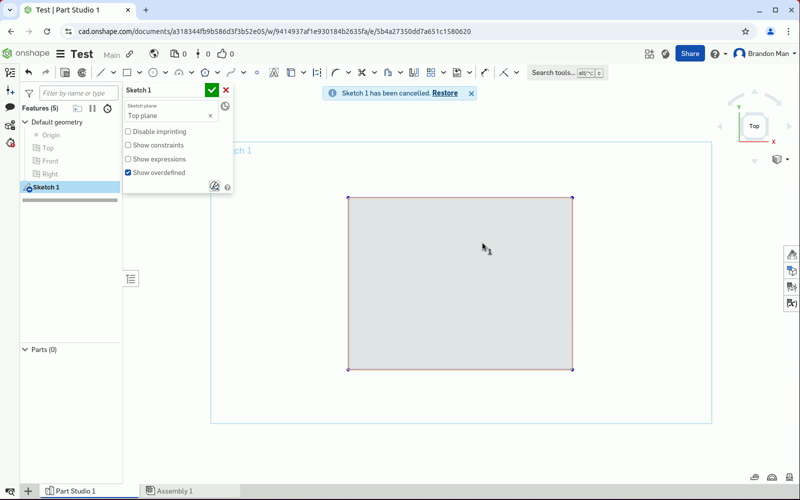
mouse_move(73, 352)
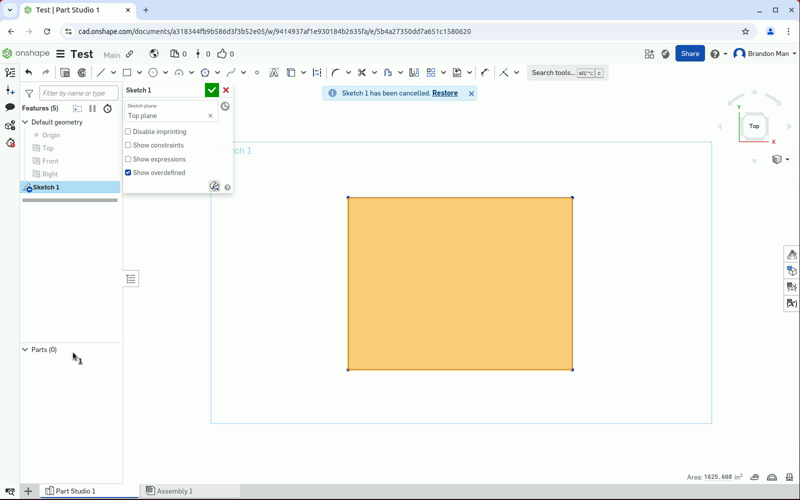
key(shift+y)
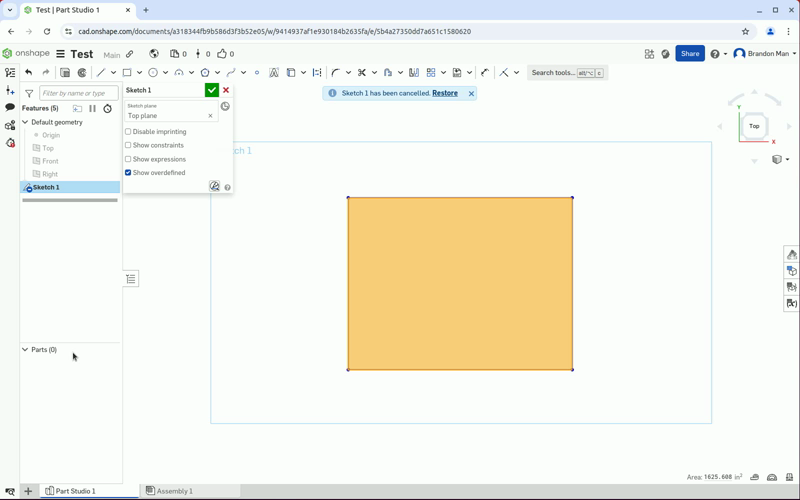
key(shift+e)
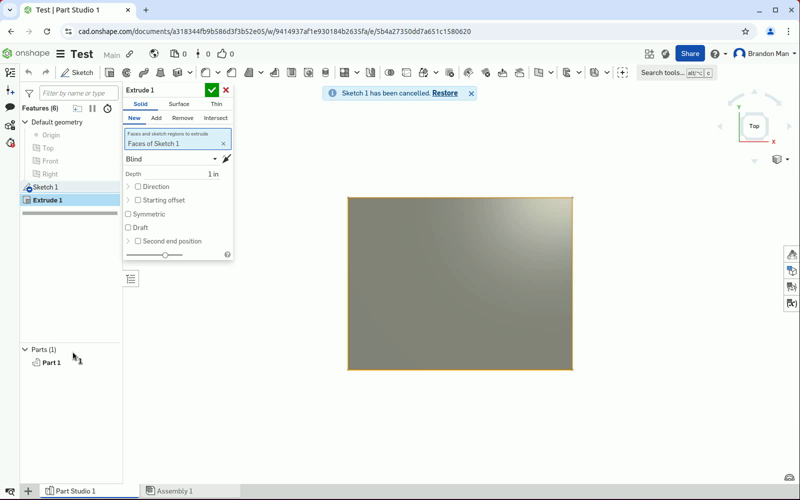
mouse_move(143, 106)
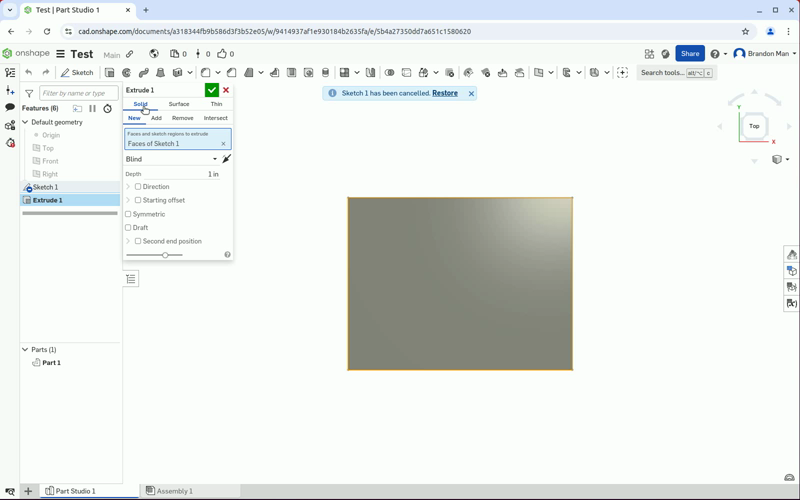
click(143, 106)
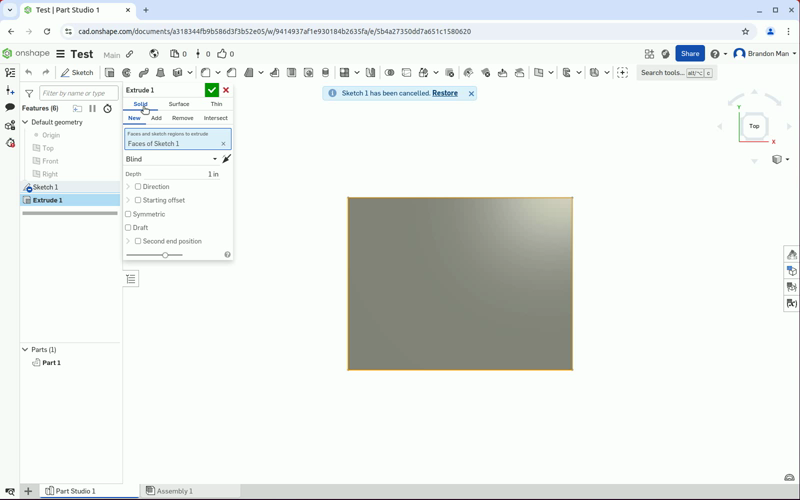
mouse_move(137, 120)
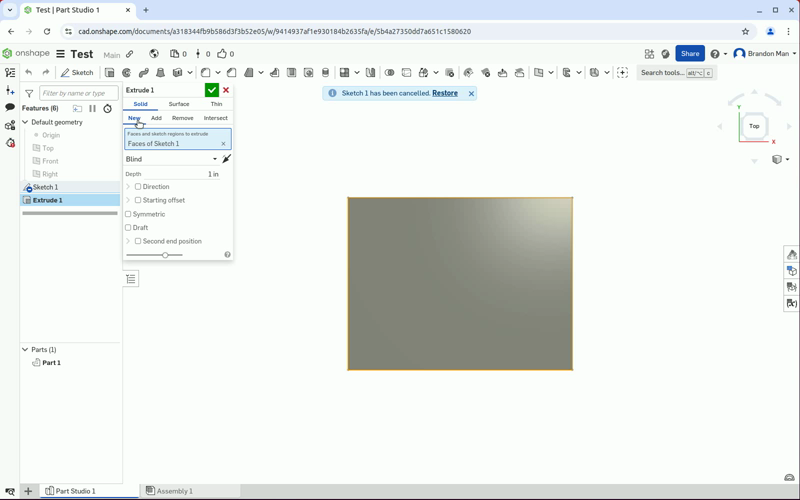
click(137, 120)
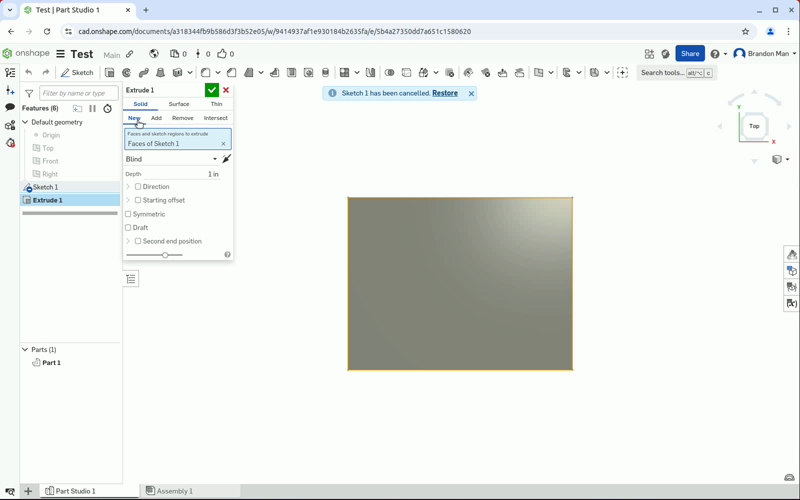
key(tab, 4)
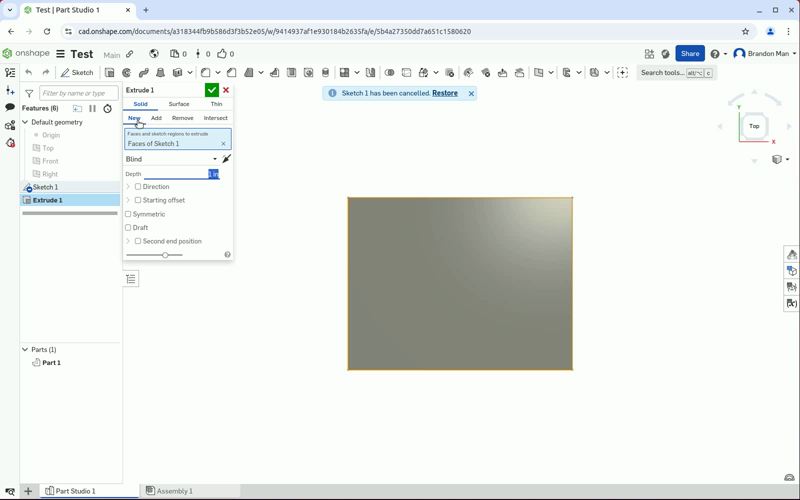
text(7.221)
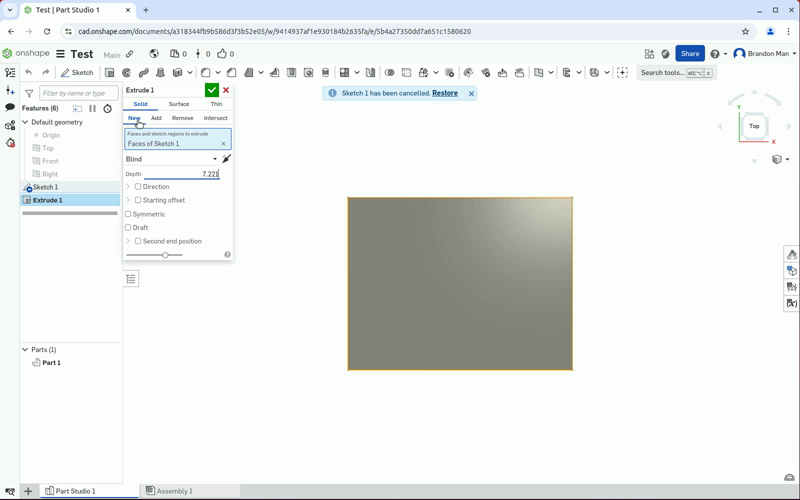
key(enter)
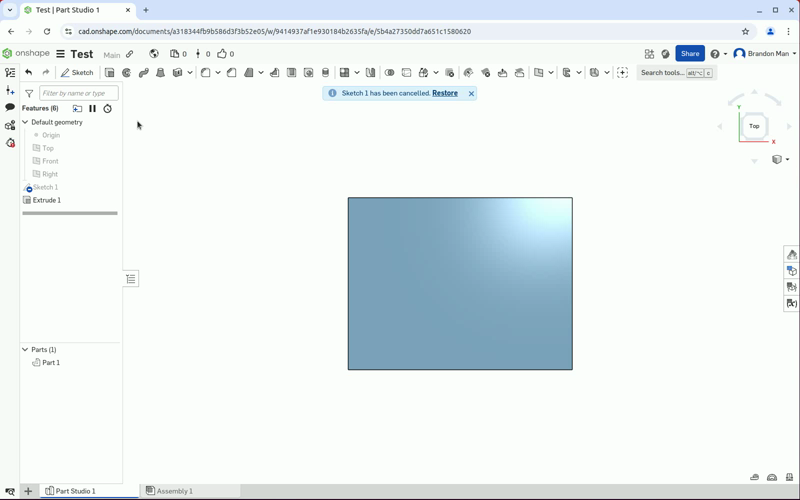
key(shift+h)
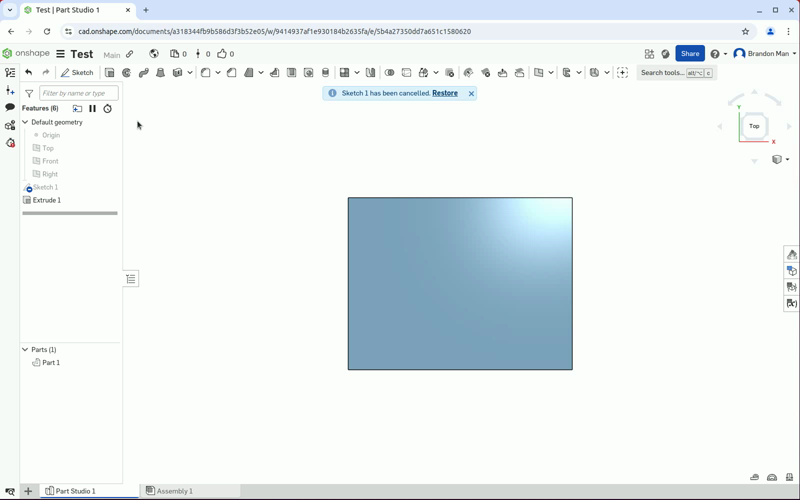
key(shift+h)
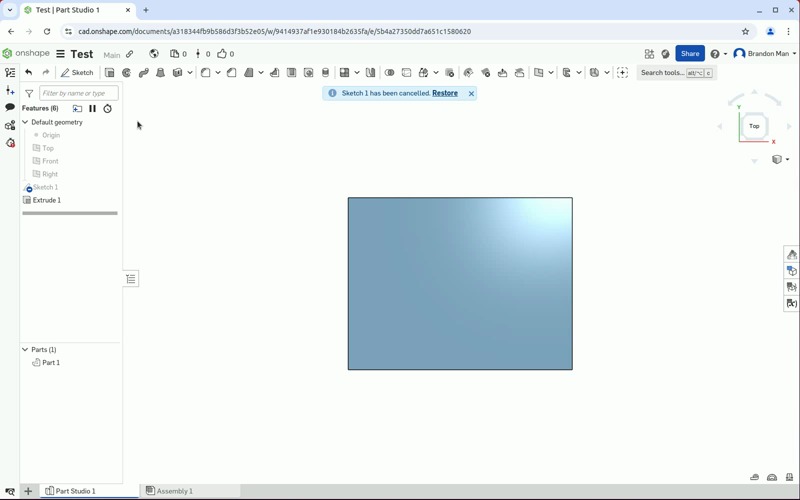
mouse_move(73, 189)
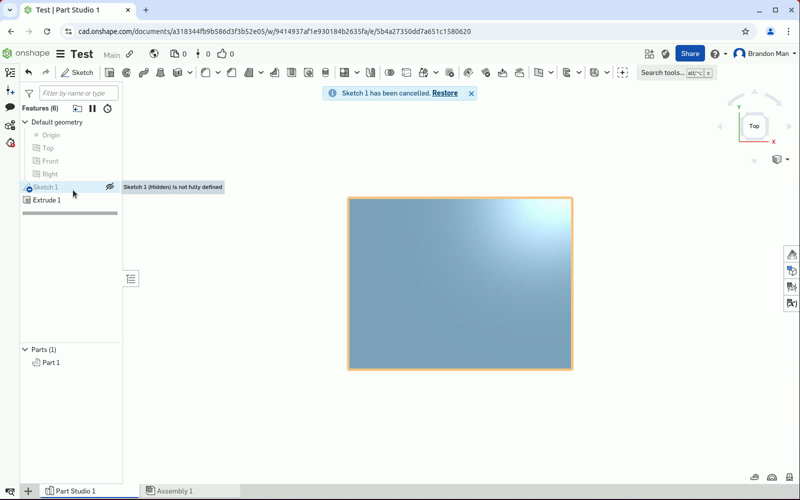
click(73, 189)
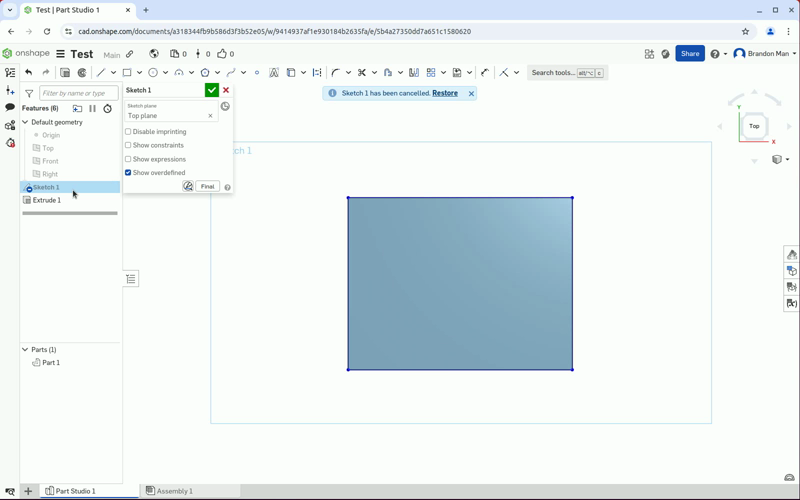
mouse_move(229, 92)
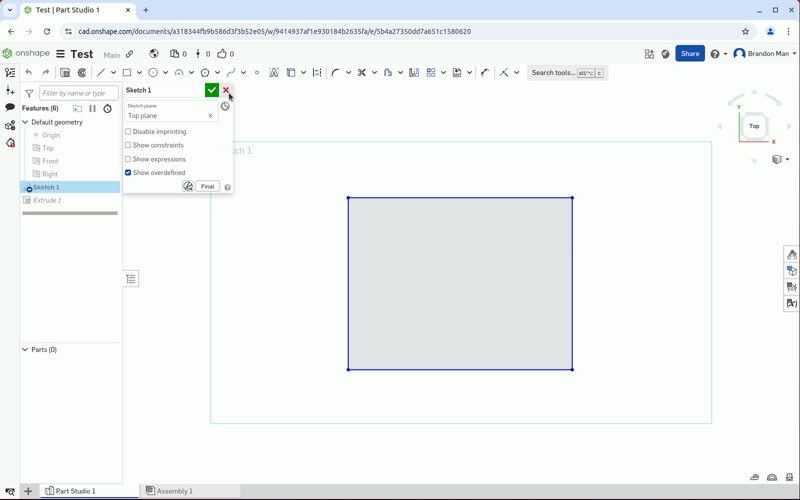
click(229, 92)
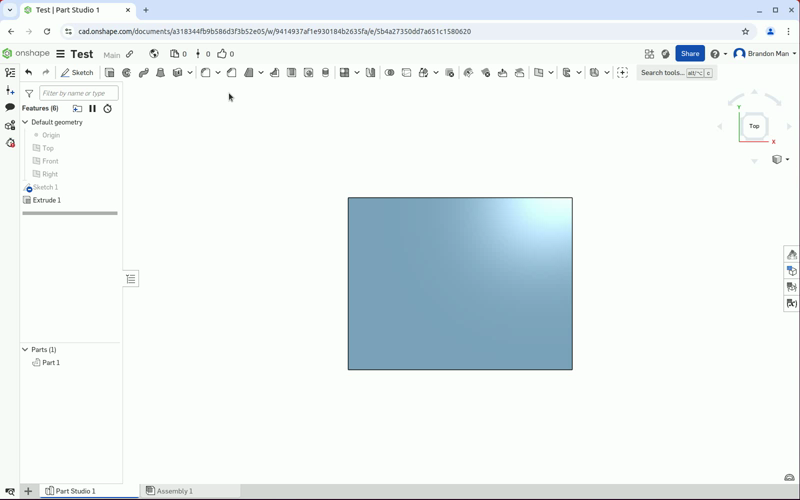
mouse_move(541, 75)
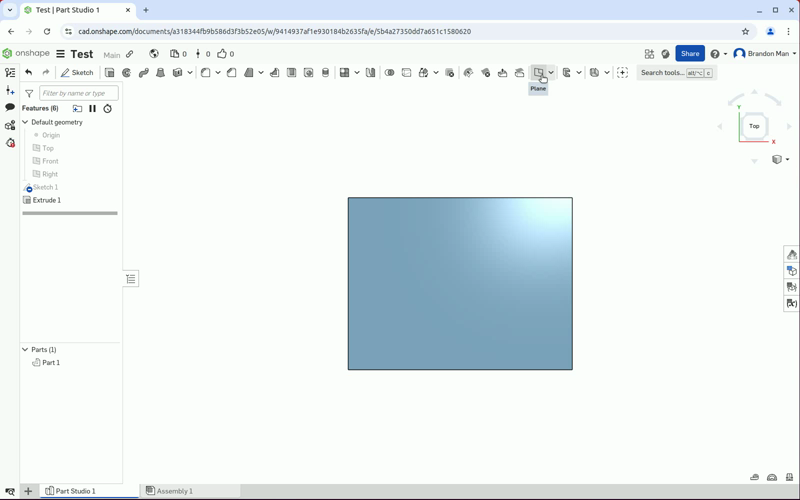
click(541, 75)
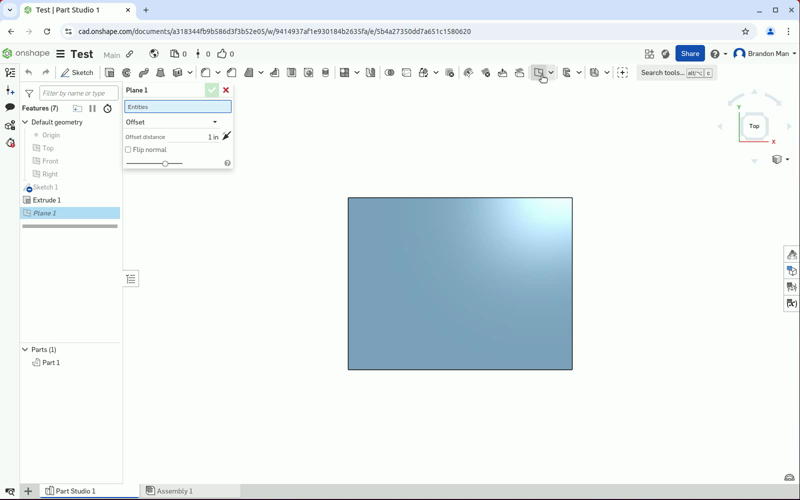
mouse_move(73, 150)
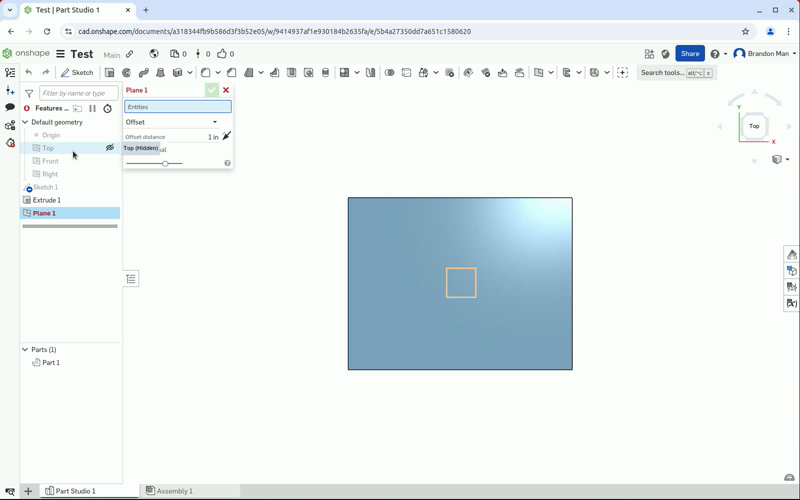
click(73, 150)
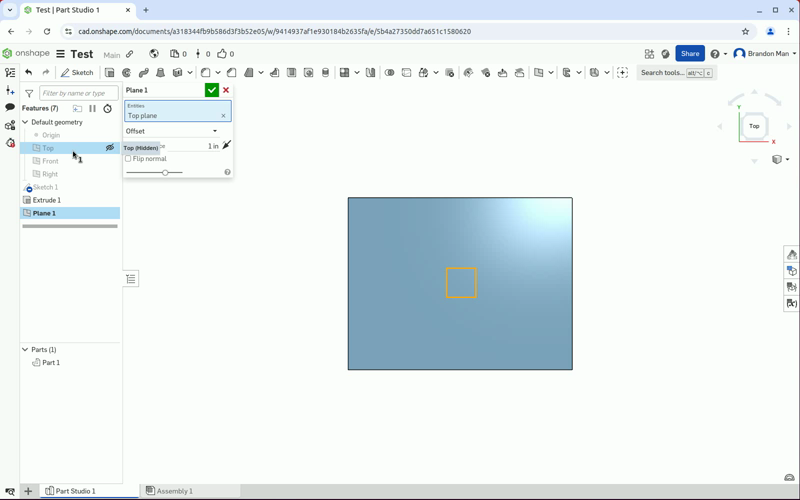
key(tab, 2)
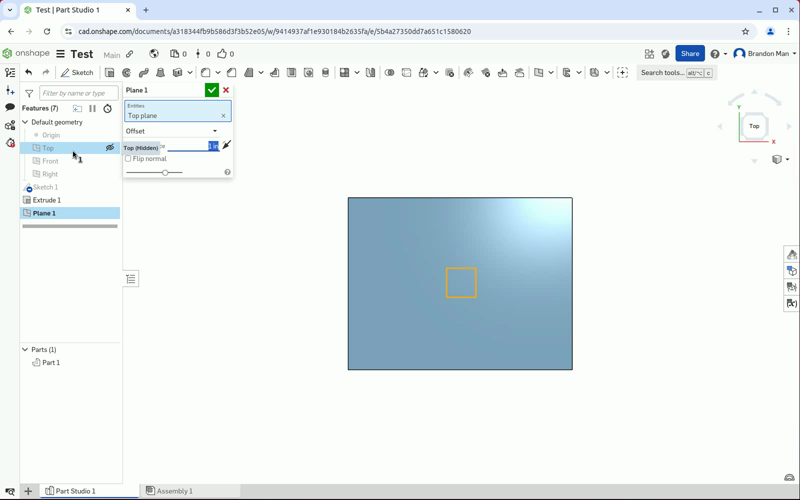
text(7.21)
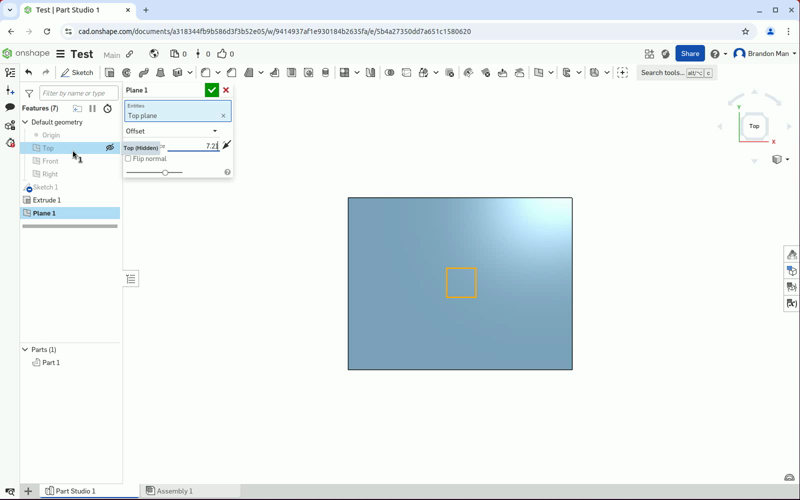
key(enter, 2)
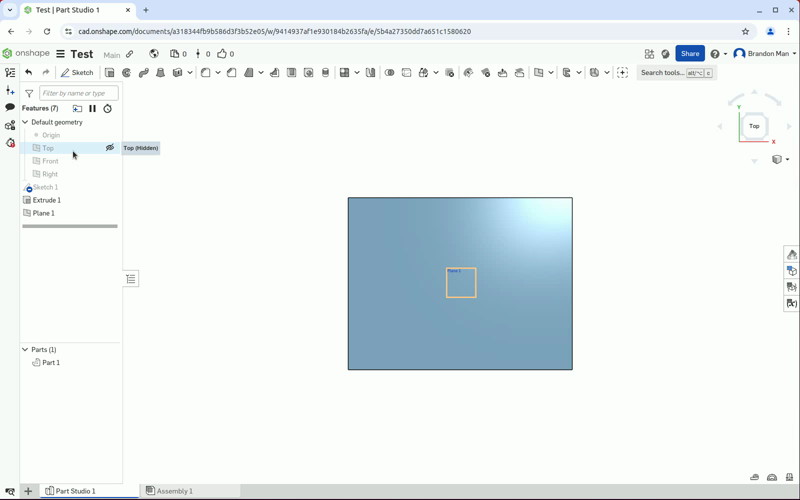
key(shift+s)
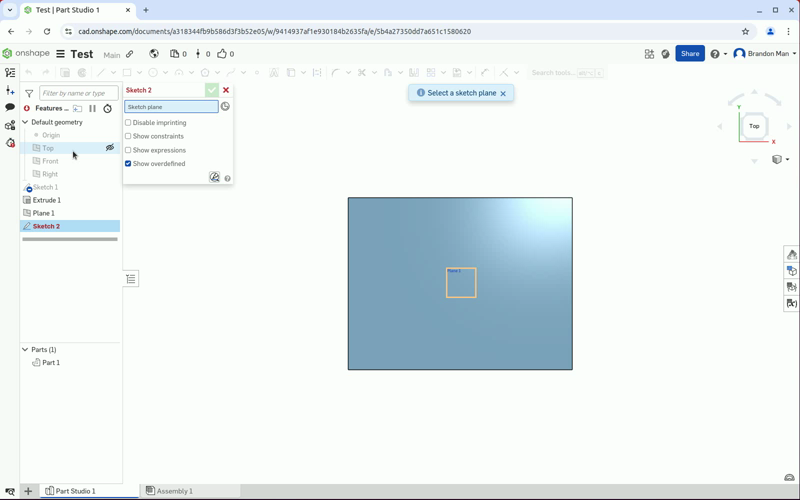
mouse_move(73, 215)
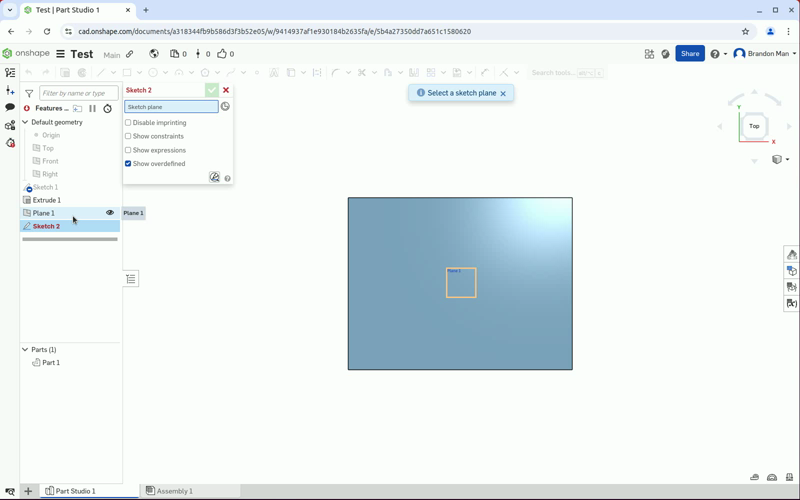
click(73, 215)
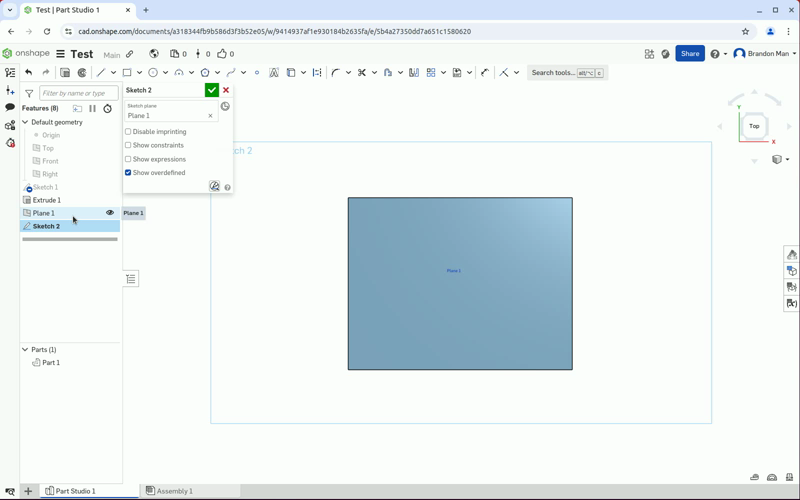
mouse_move(73, 352)
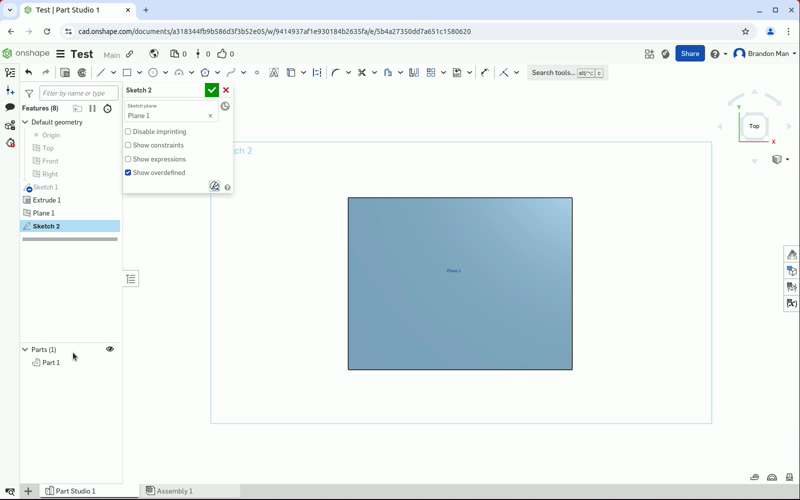
key(y)
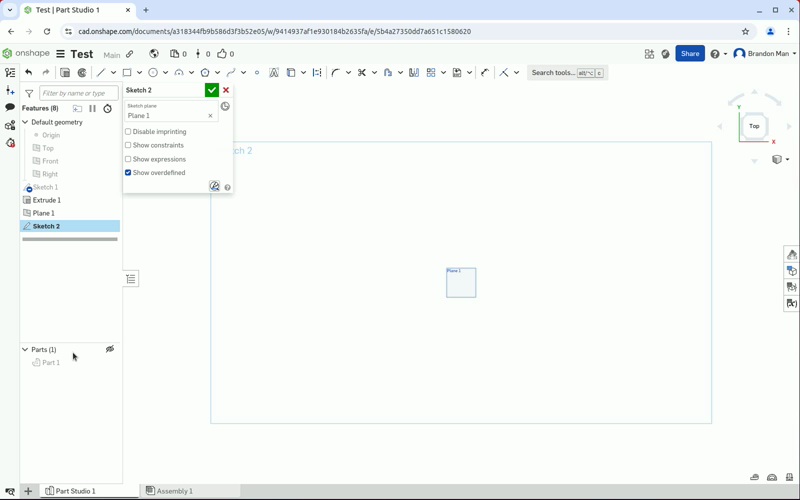
key(l)
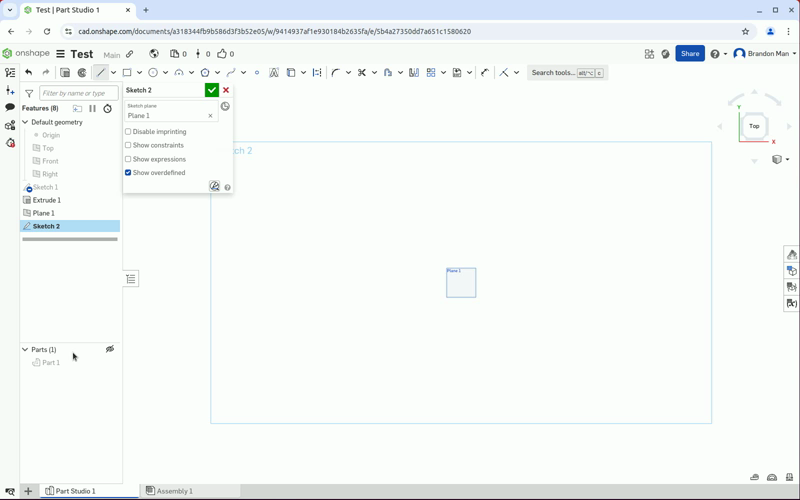
key_down(shift)
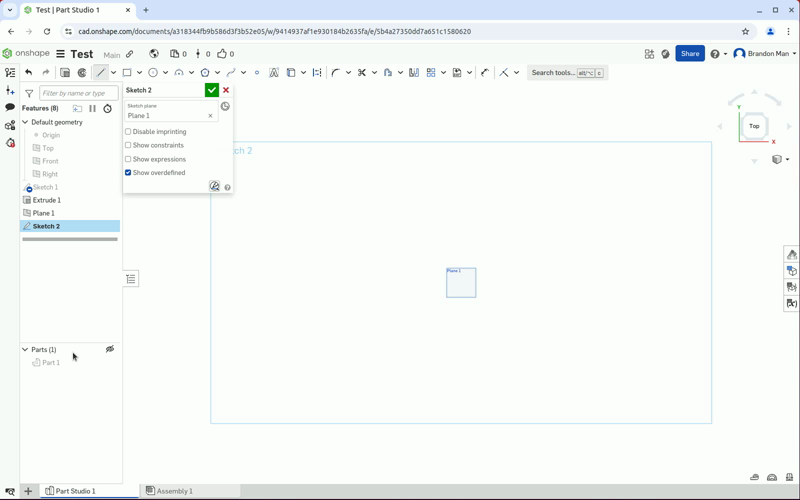
mouse_move(452, 308)
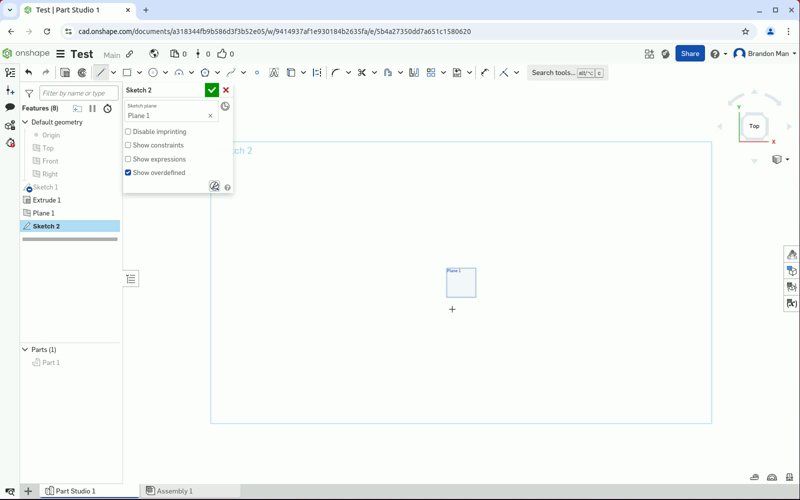
click(452, 308)
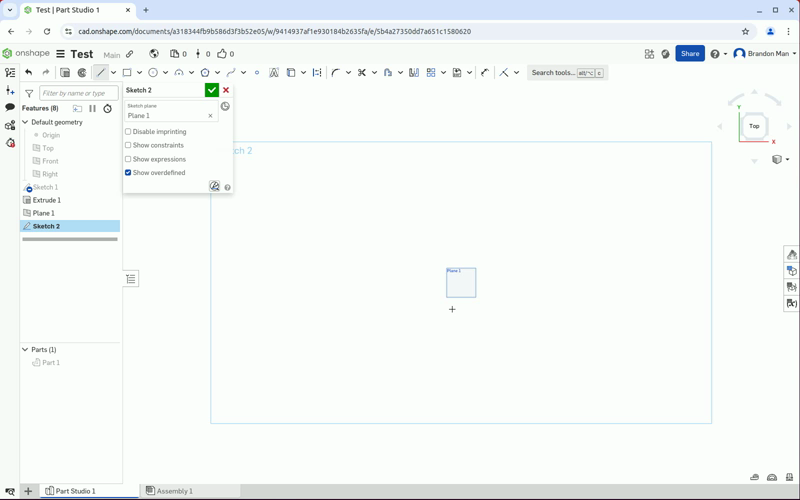
key_up(shift)
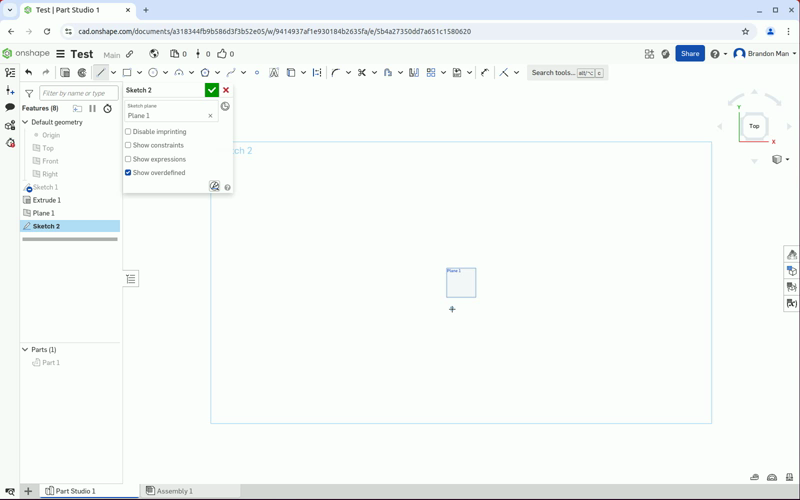
key_down(shift)
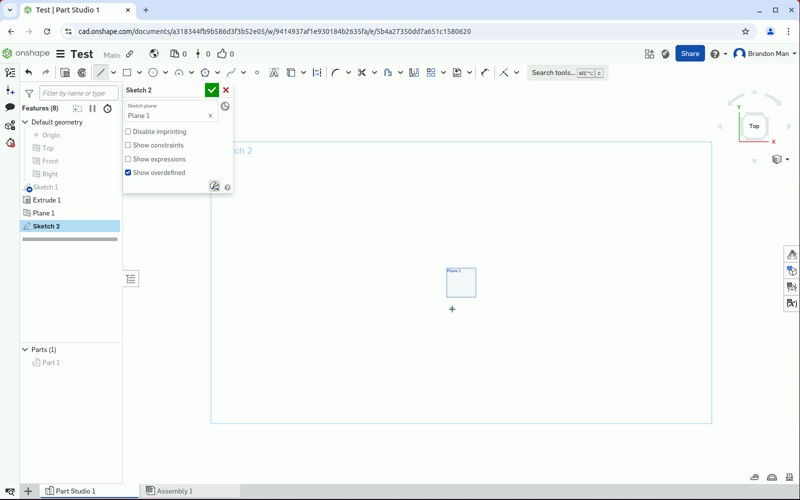
mouse_move(482, 308)
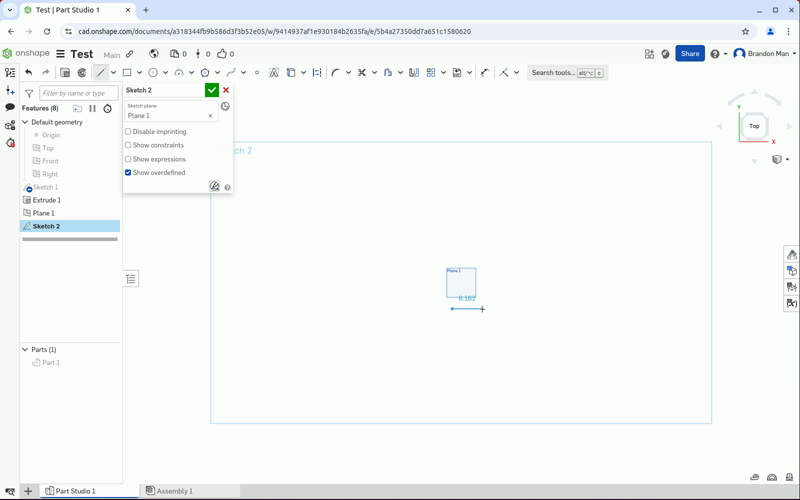
mouse_move(470, 308)
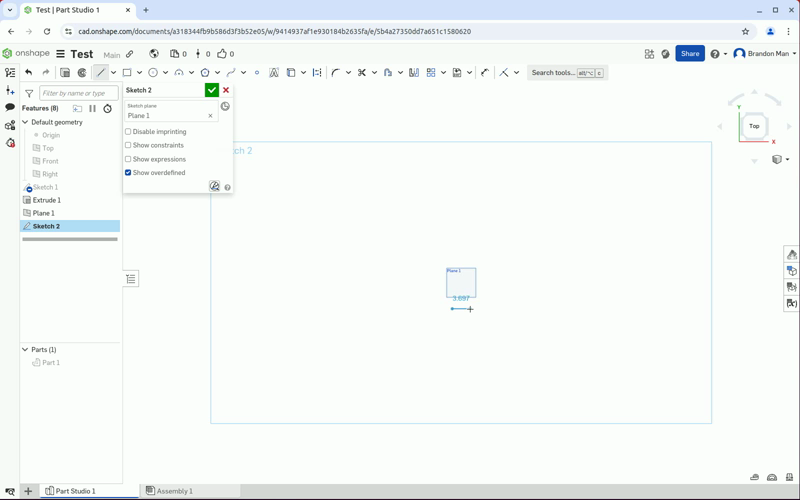
click(470, 308)
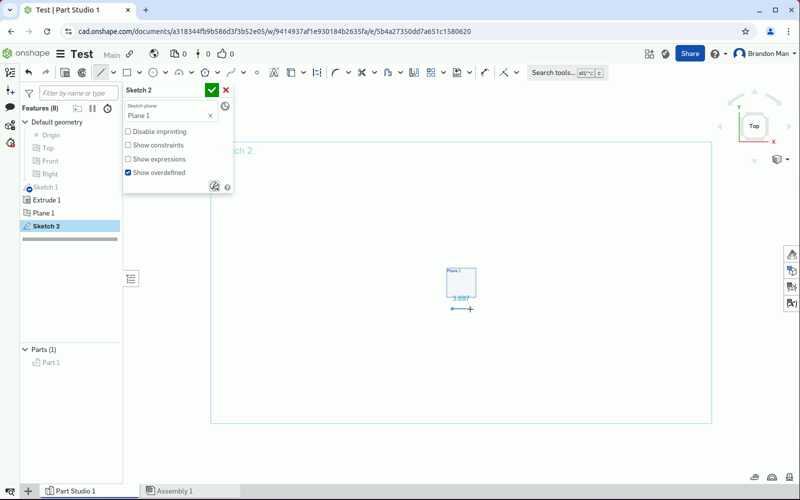
key_up(shift)
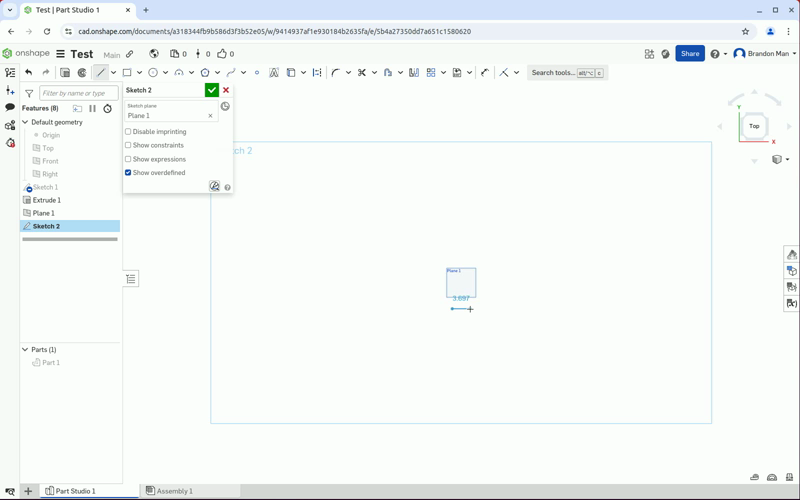
key_down(shift)
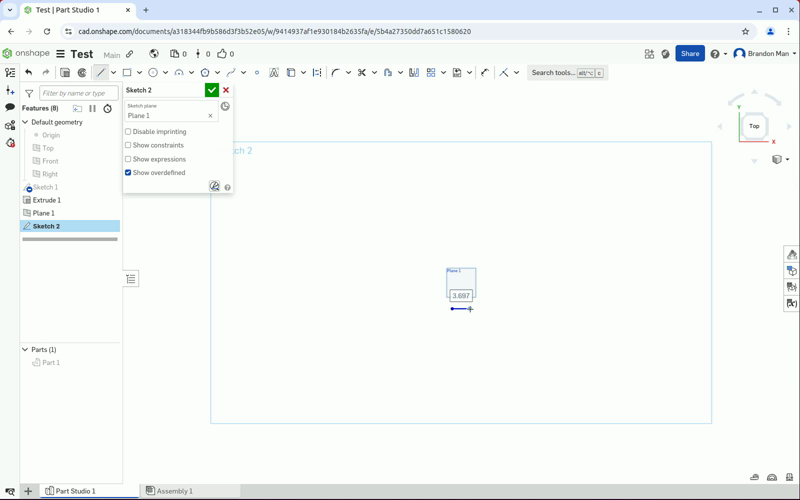
mouse_move(500, 308)
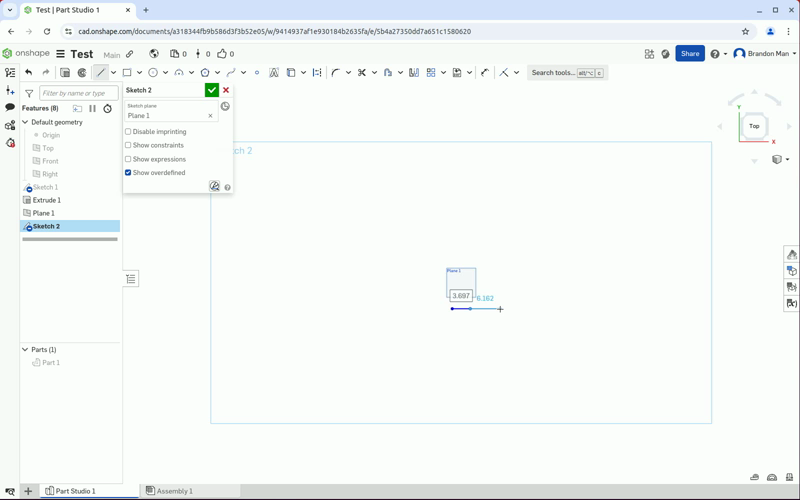
mouse_move(470, 256)
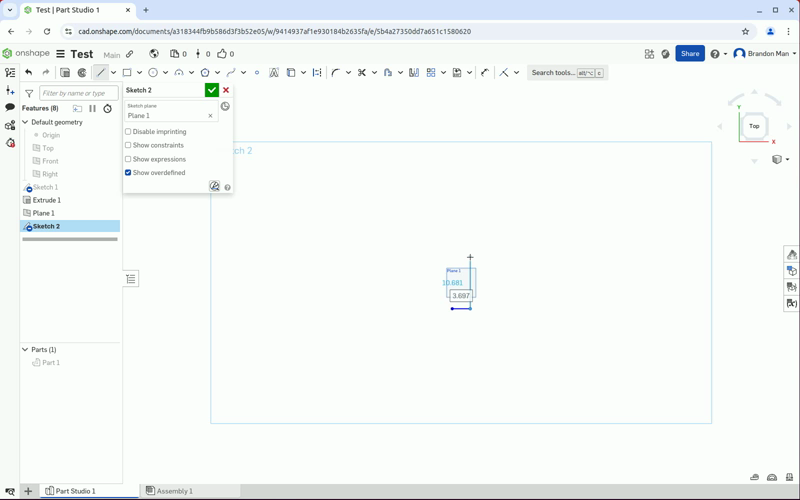
click(470, 256)
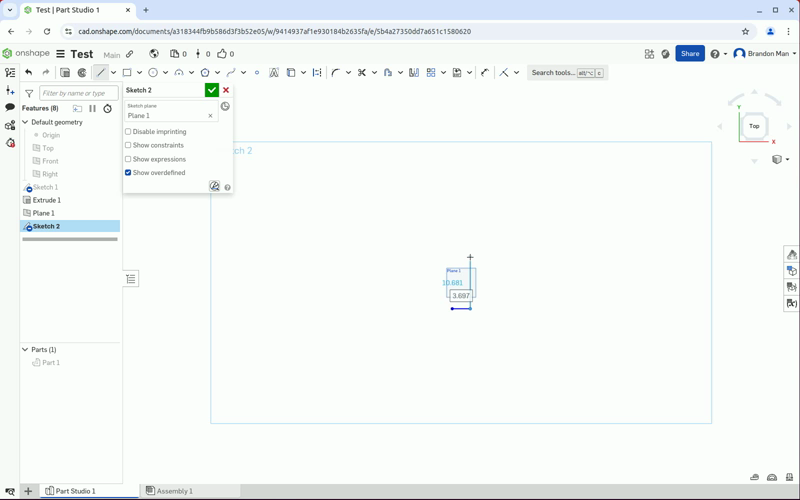
key_up(shift)
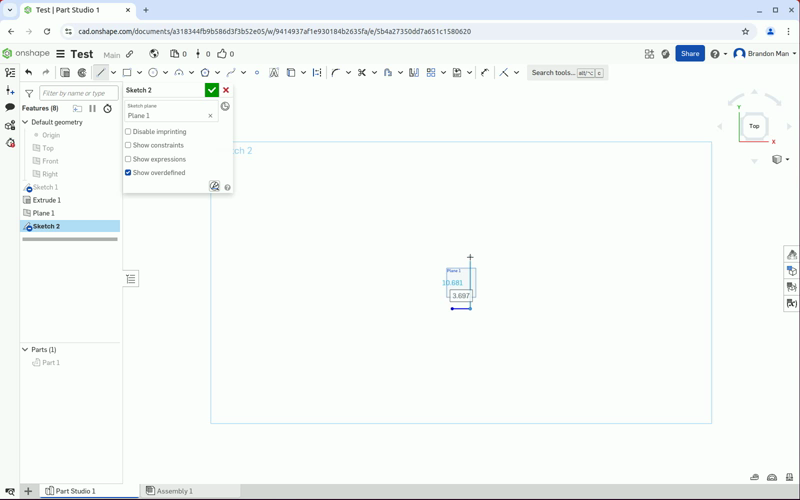
key_down(shift)
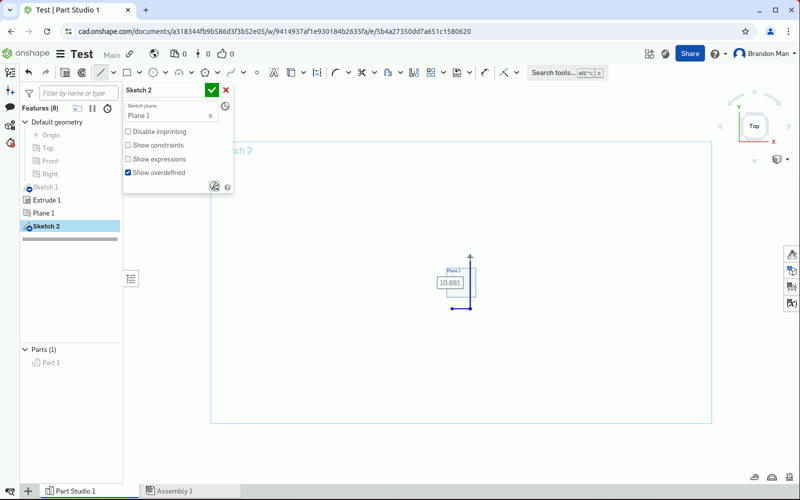
mouse_move(500, 256)
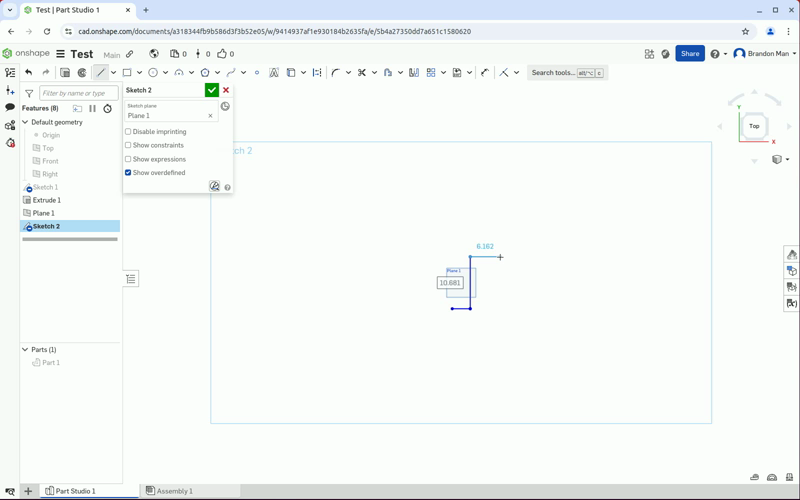
mouse_move(452, 256)
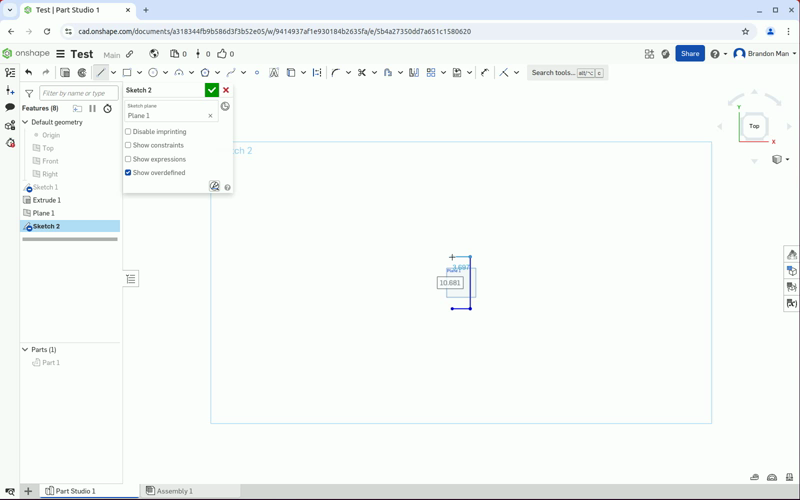
click(452, 256)
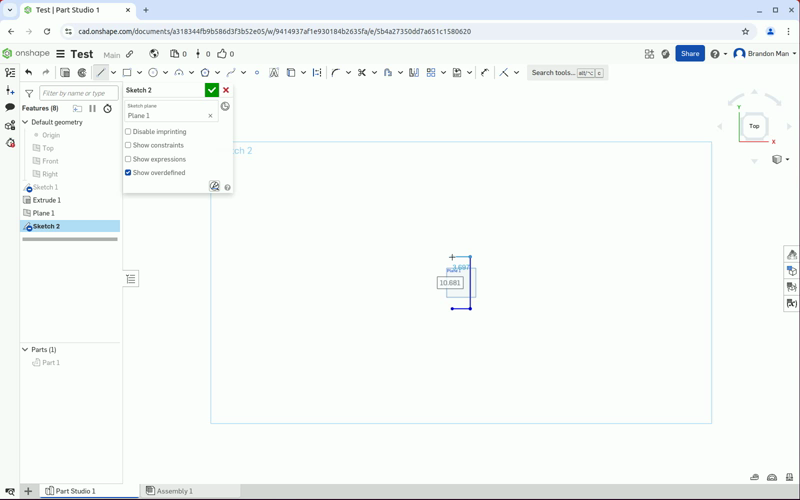
key_up(shift)
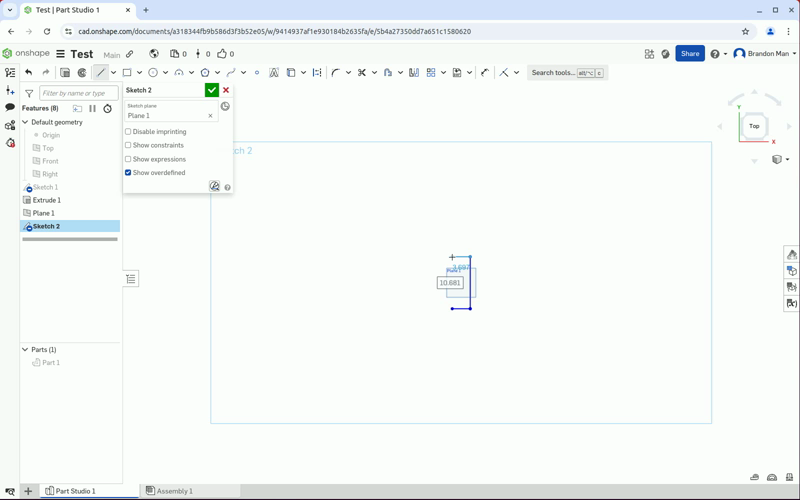
mouse_move(482, 256)
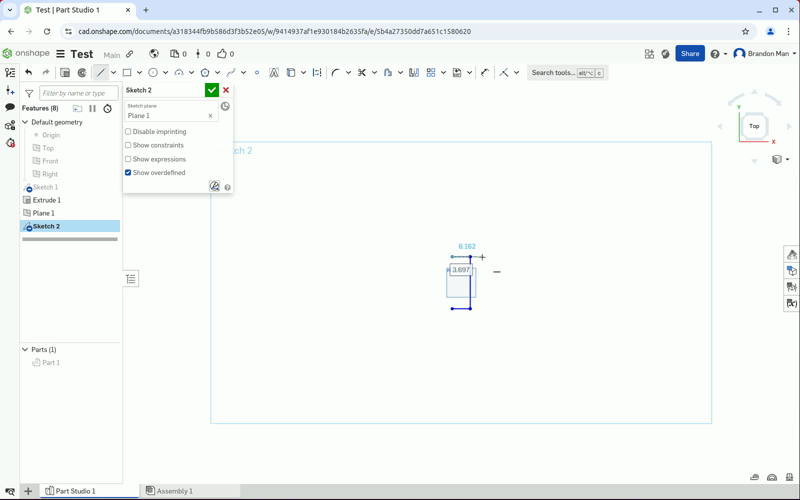
key_down(shift)
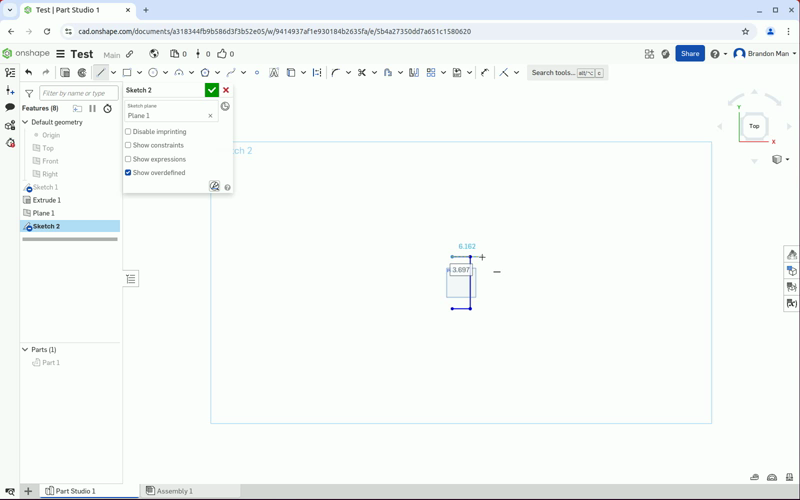
mouse_move(452, 308)
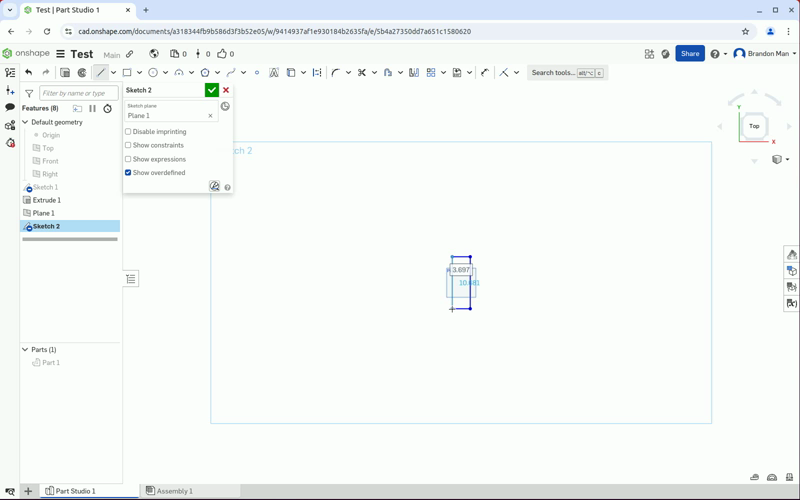
key_up(shift)
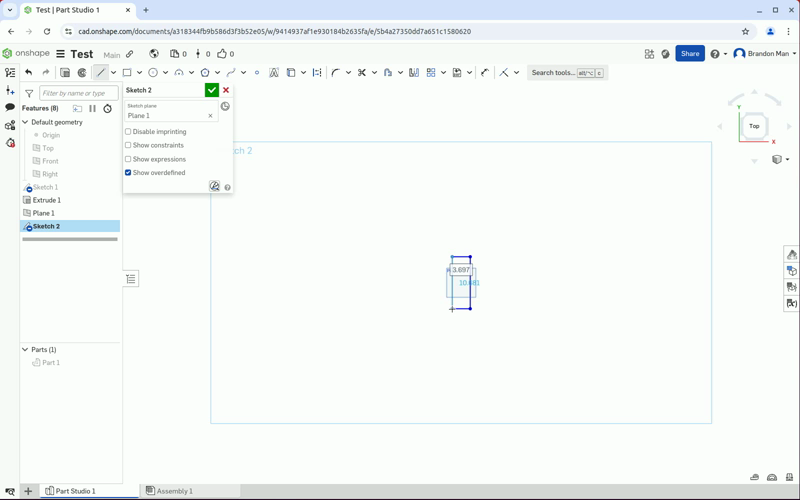
click(452, 308)
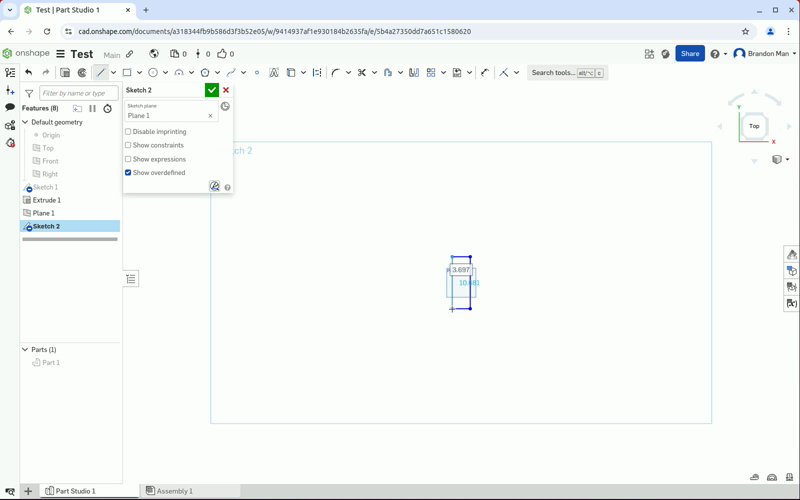
key(esc)
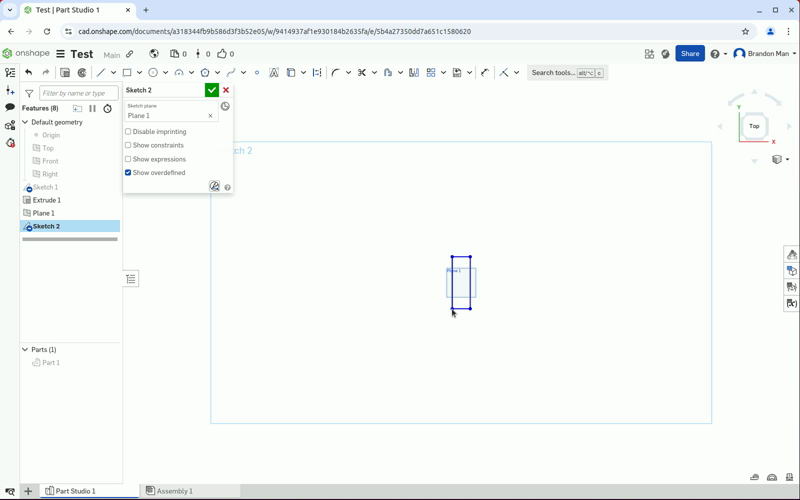
mouse_move(458, 259)
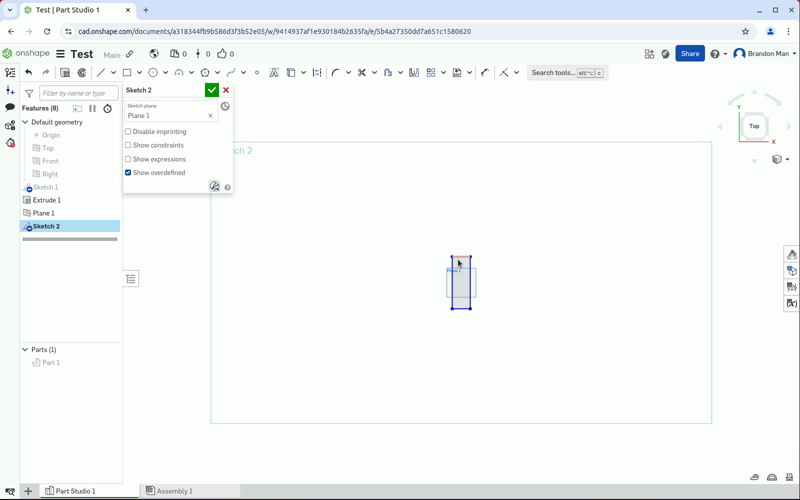
scroll(6)
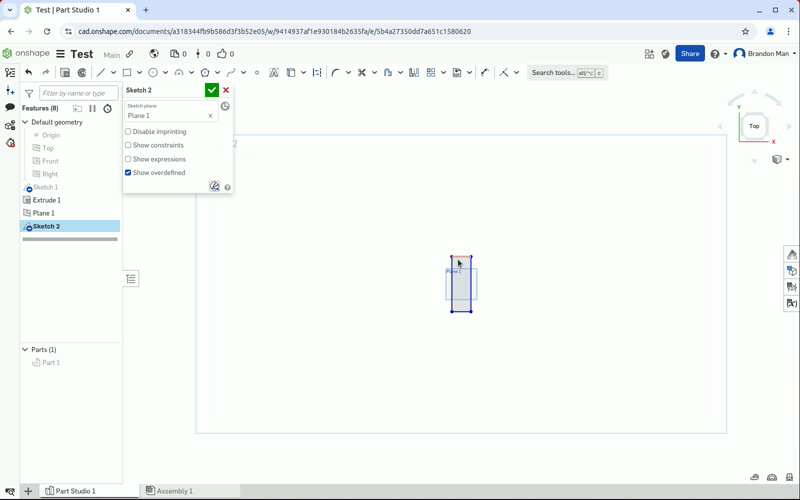
scroll(6)
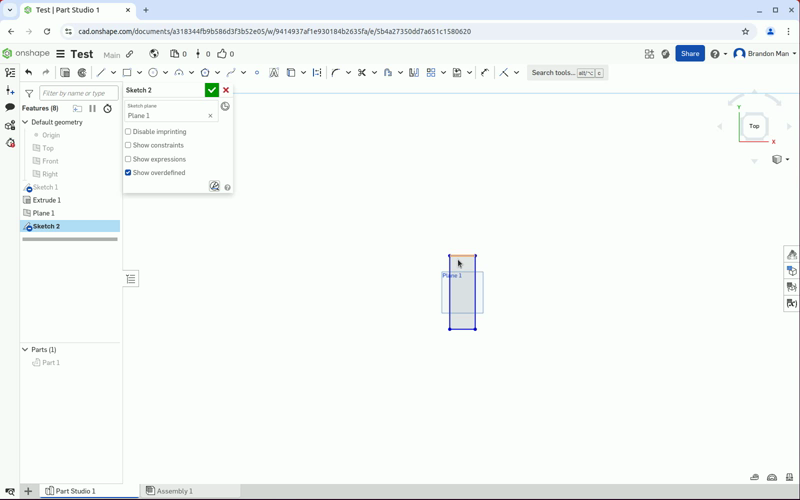
scroll(6)
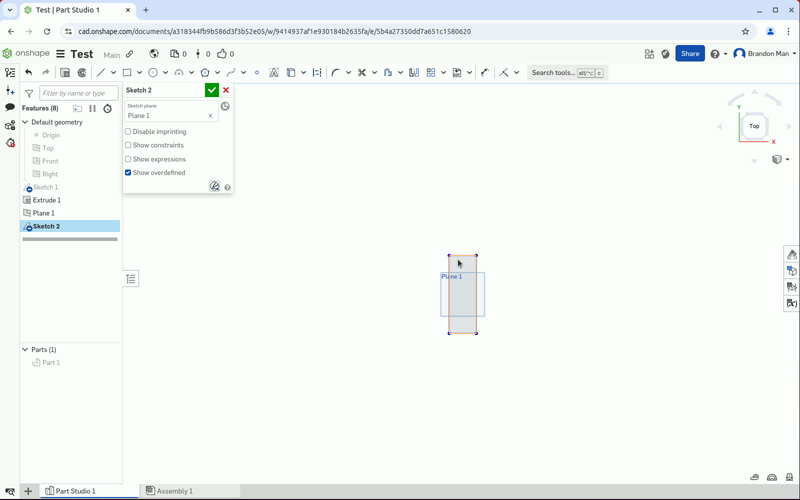
scroll(6)
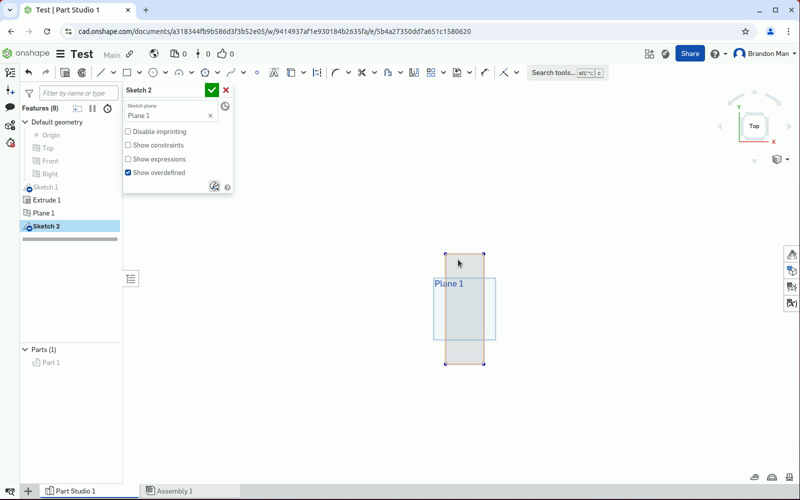
scroll(6)
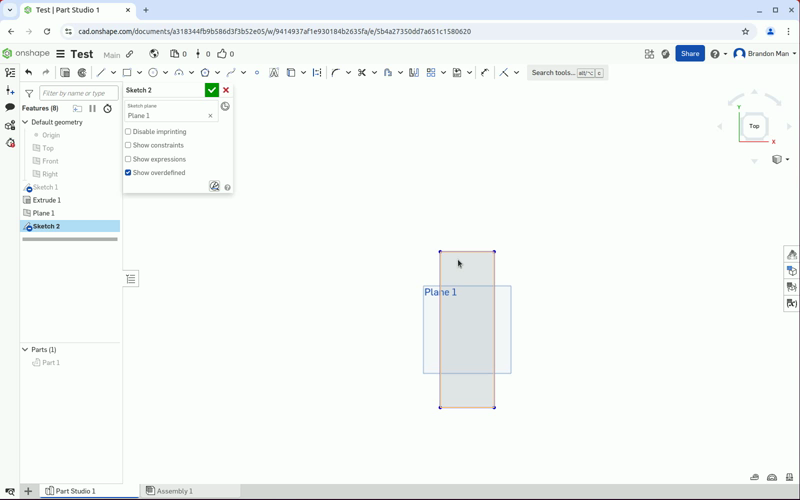
scroll(6)
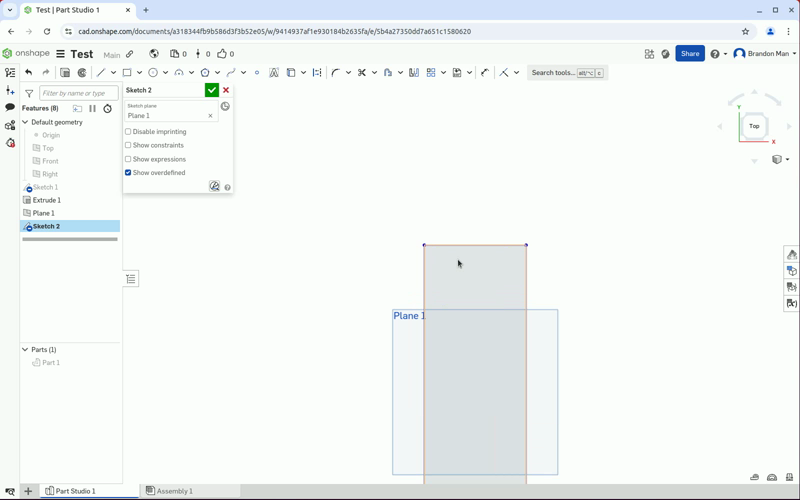
scroll(6)
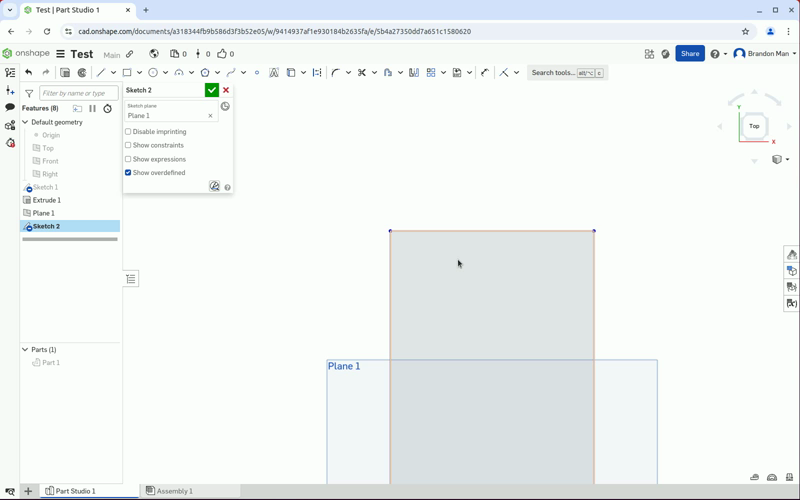
click(458, 259)
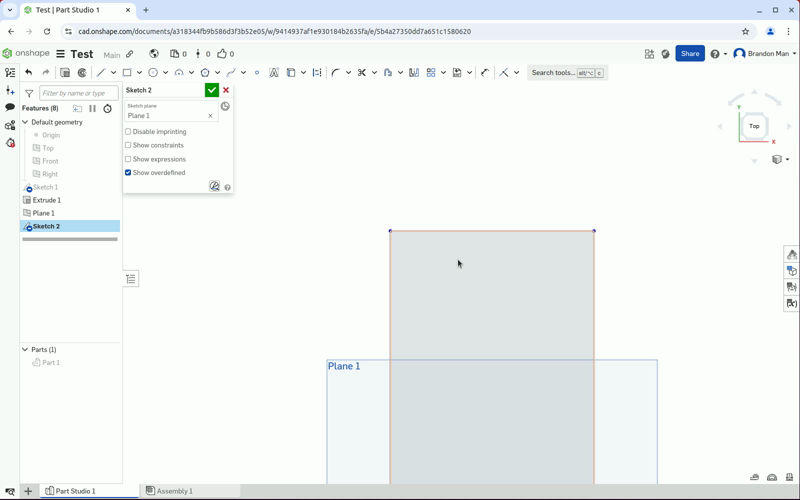
scroll(-6)
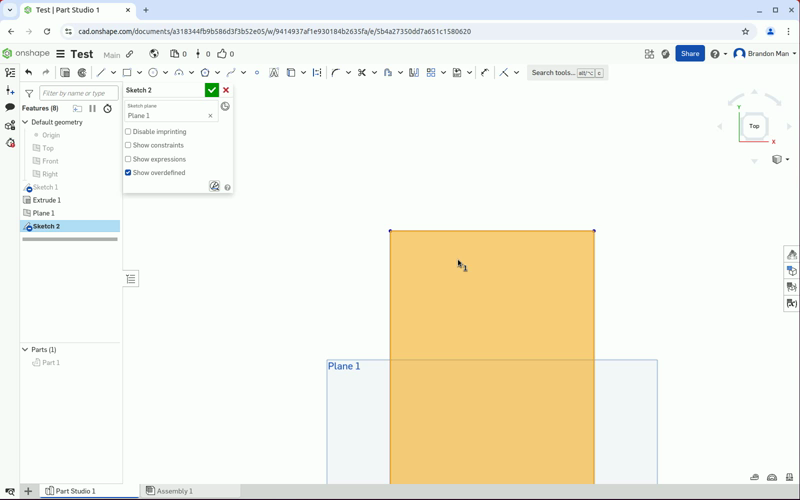
scroll(-6)
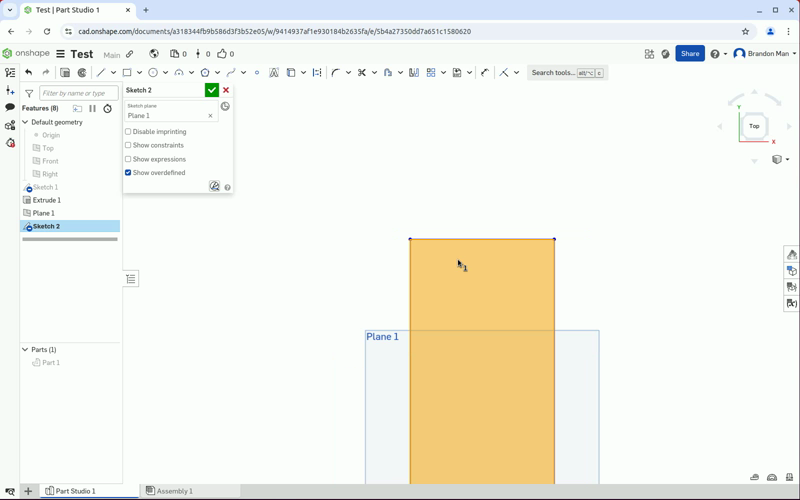
scroll(-6)
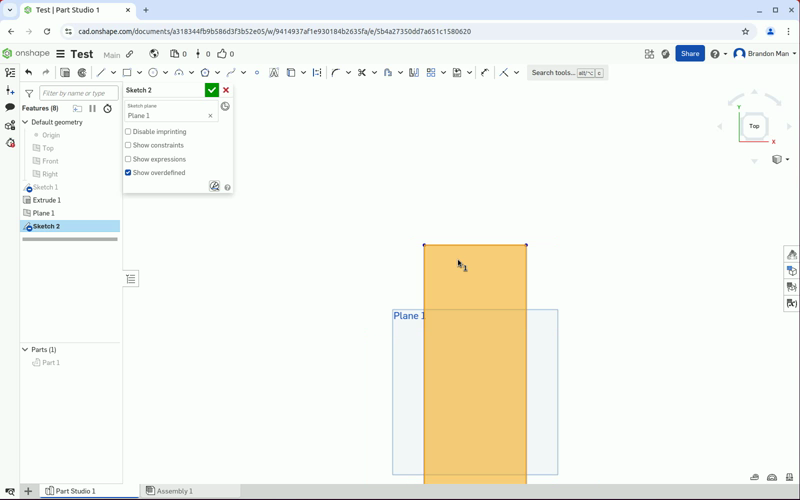
scroll(-6)
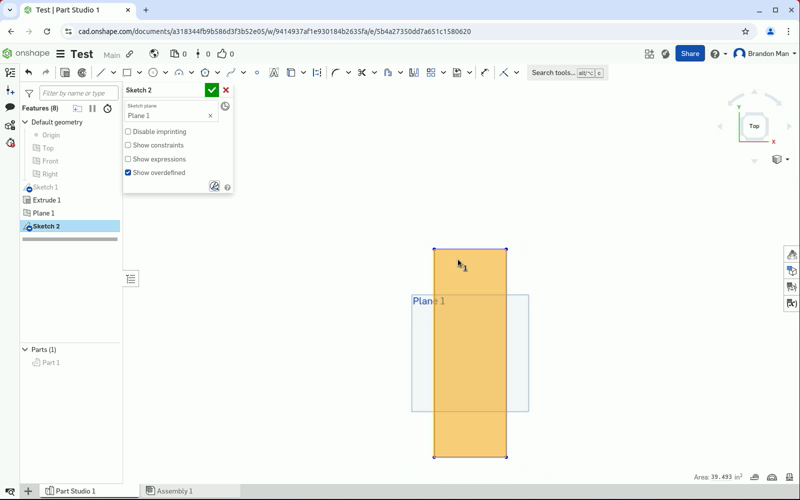
scroll(-6)
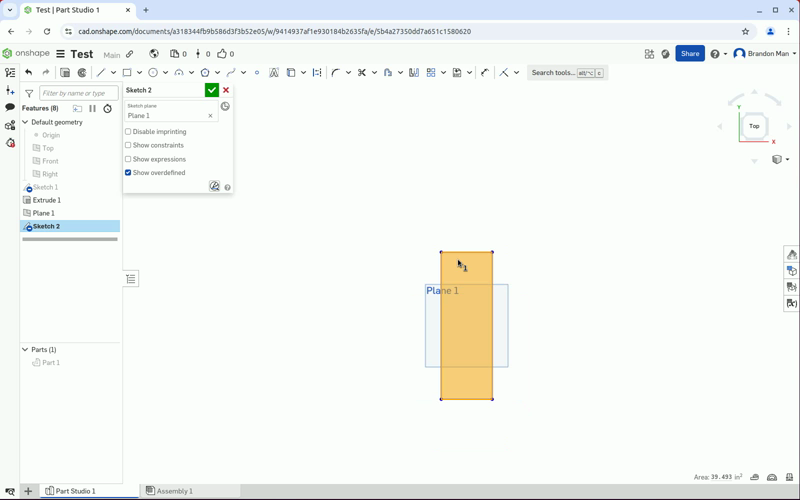
scroll(-6)
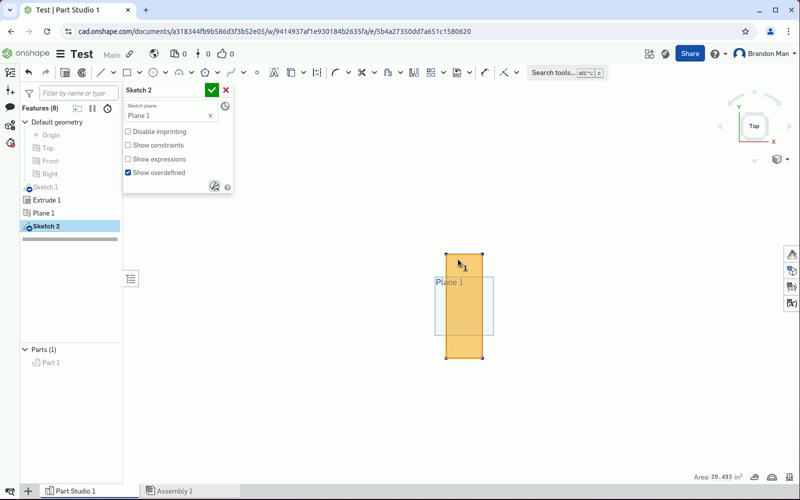
scroll(-6)
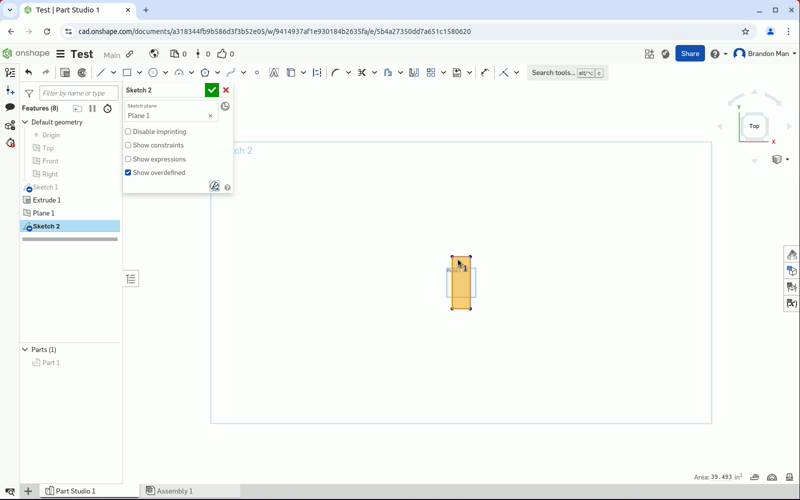
mouse_move(73, 352)
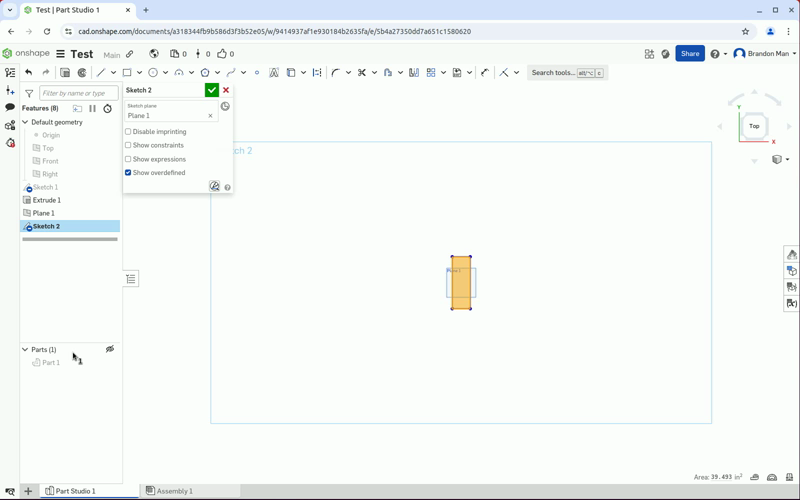
key(shift+y)
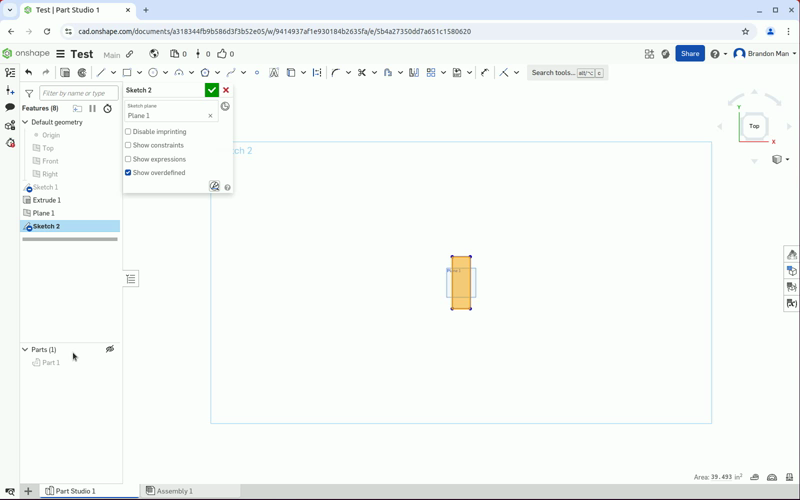
key(shift+e)
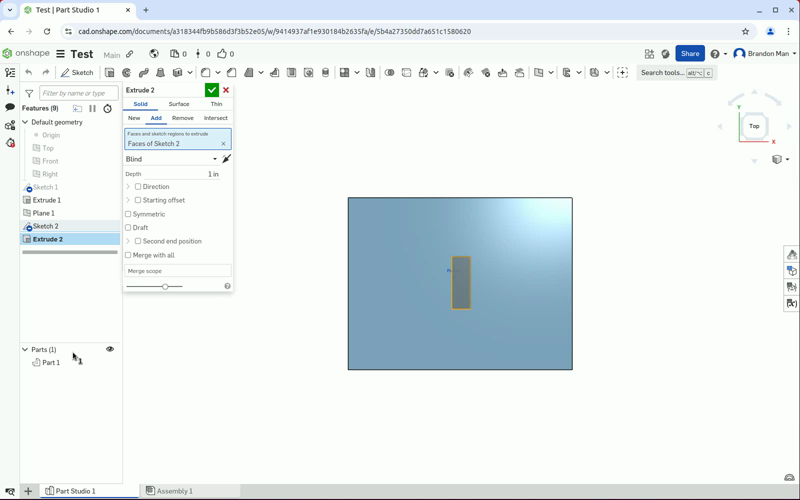
mouse_move(143, 106)
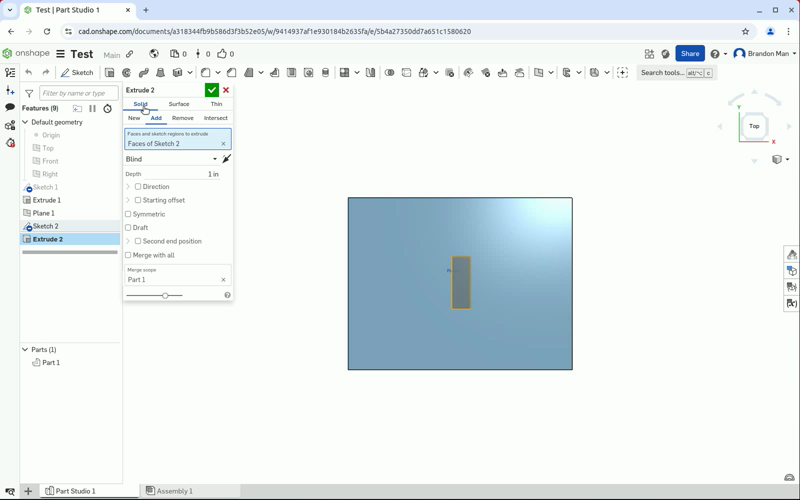
click(143, 106)
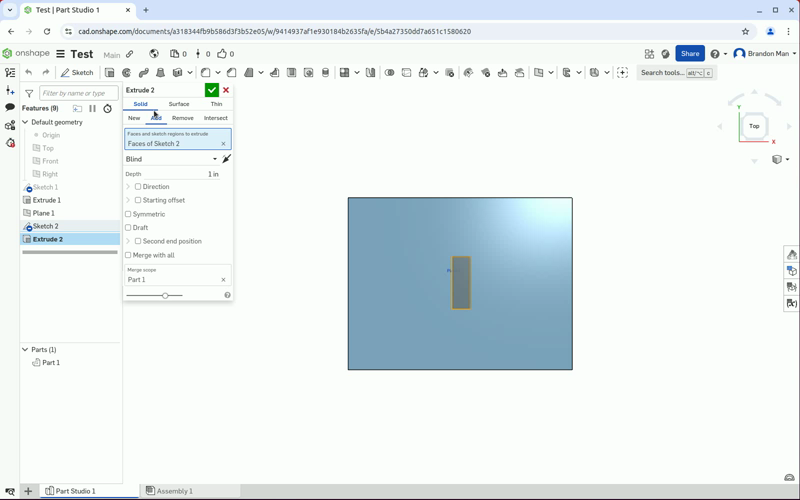
mouse_move(186, 120)
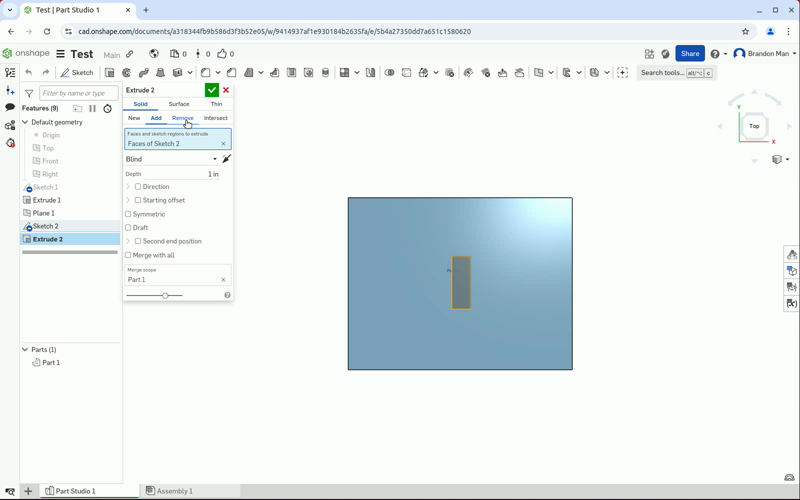
click(186, 120)
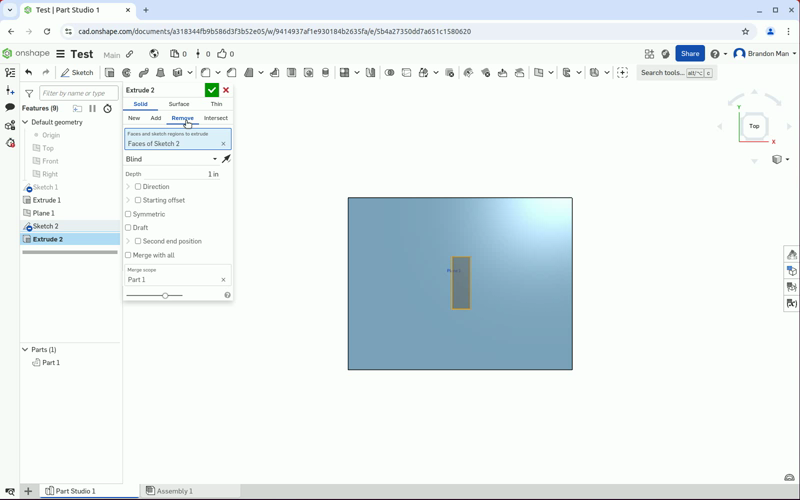
key(tab, 4)
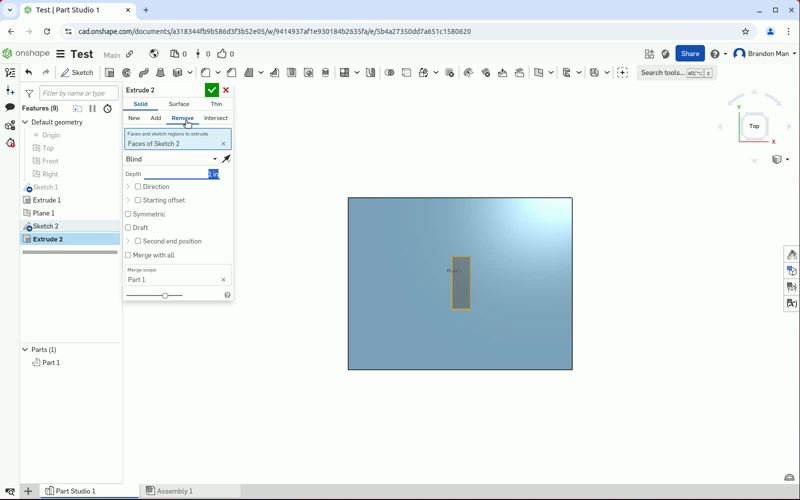
text(7.221)
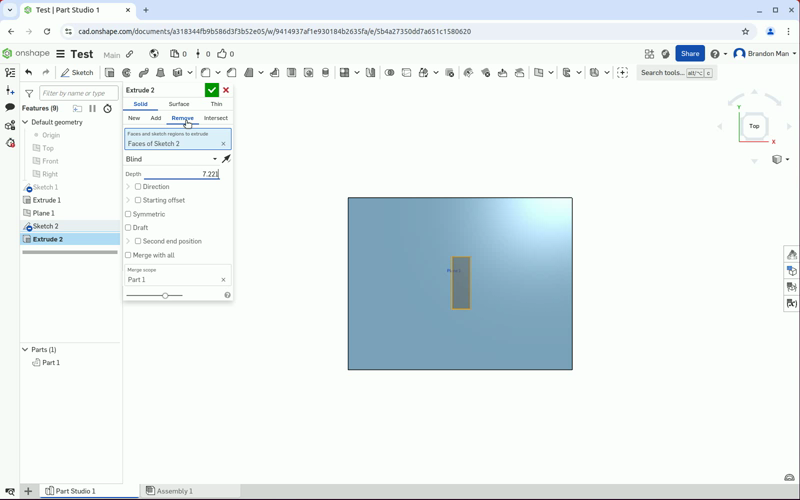
key(tab, 6)
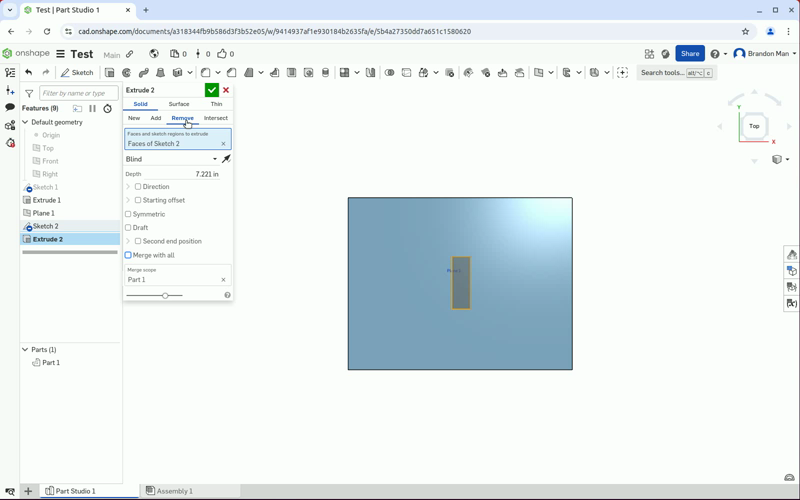
key(space)
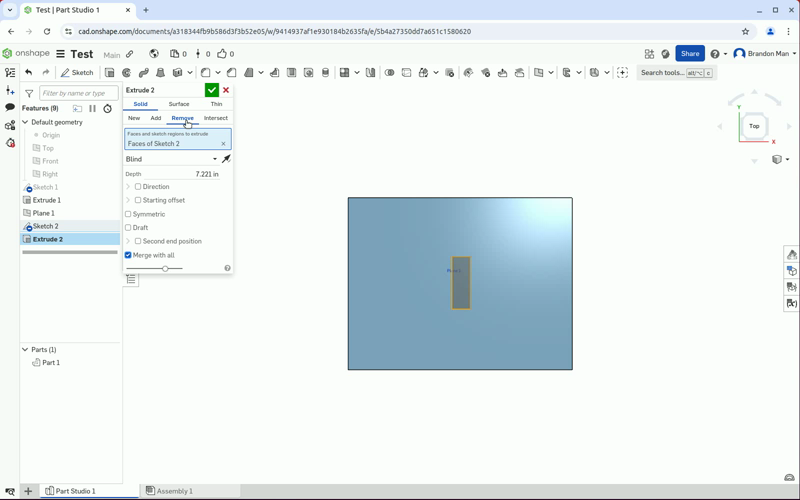
key(enter)
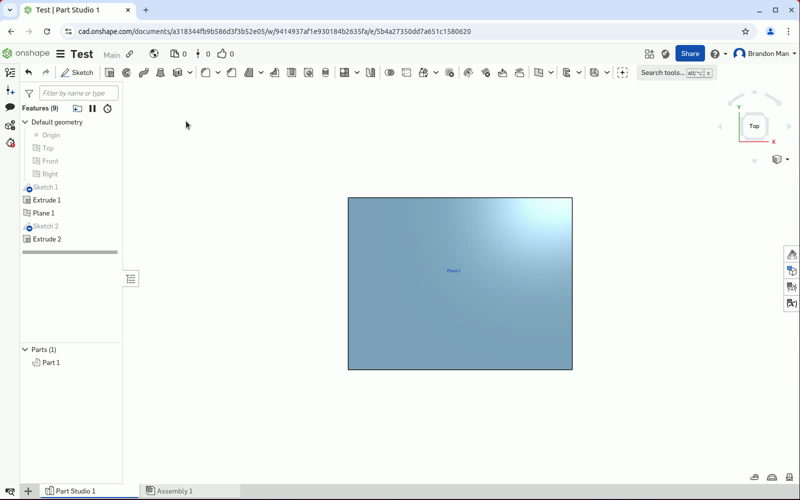
key(shift+h)
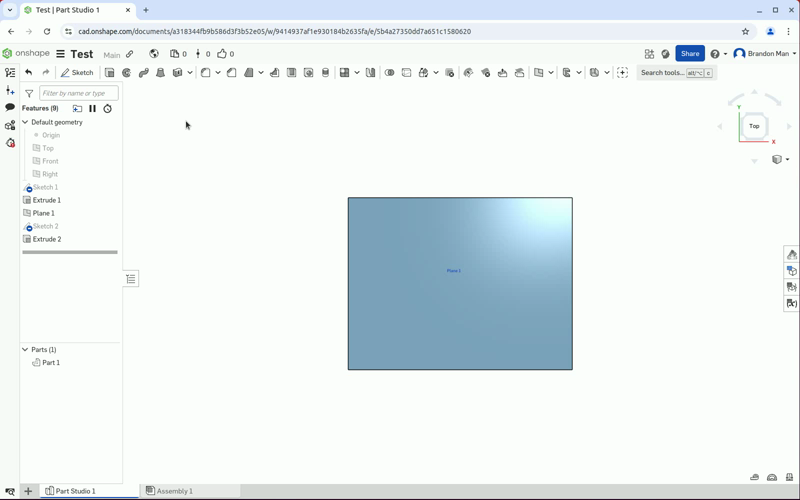
key(shift+h)
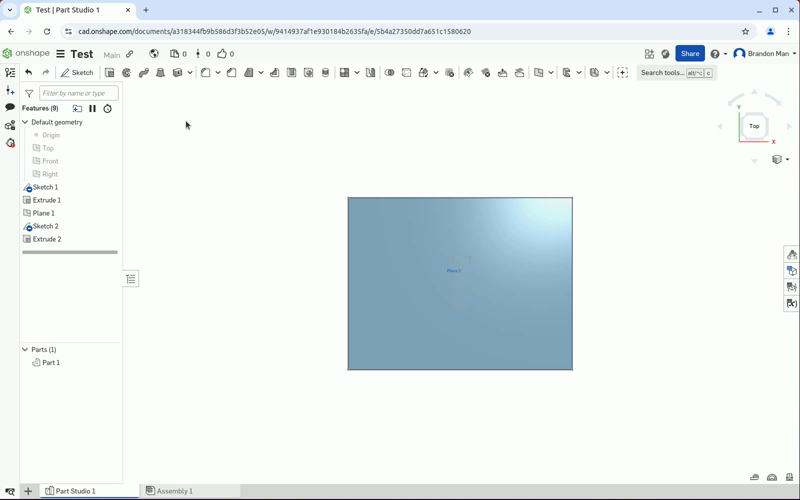
key(shift+7)
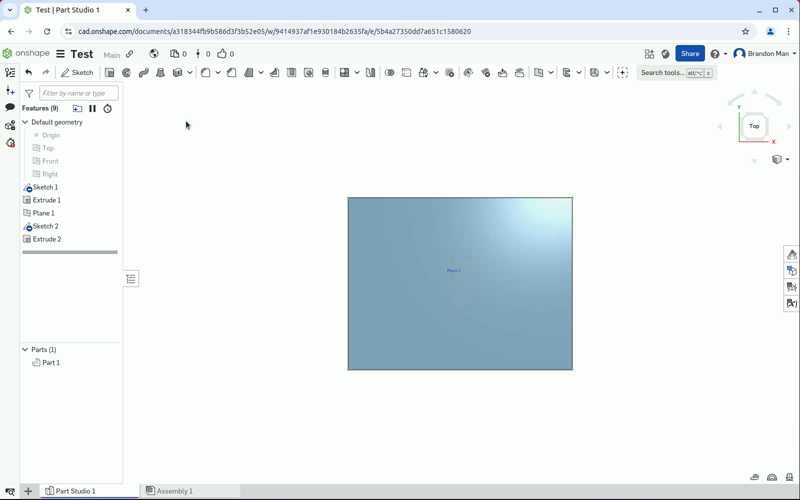
key(up, 3)
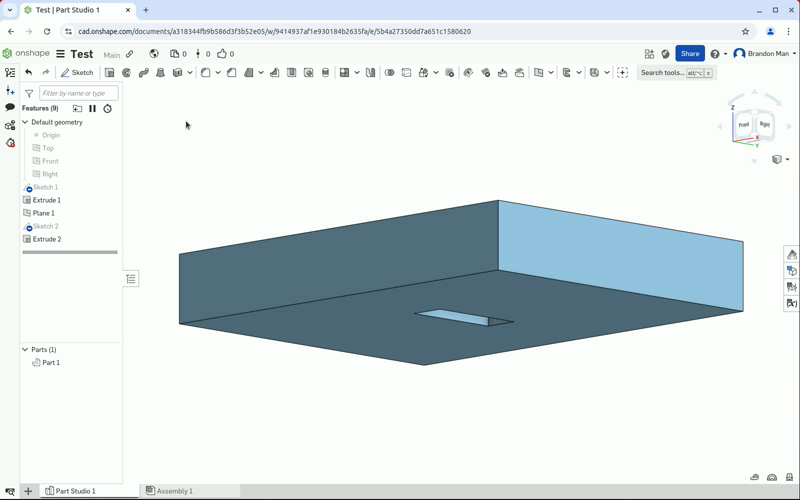
key(left, 3)
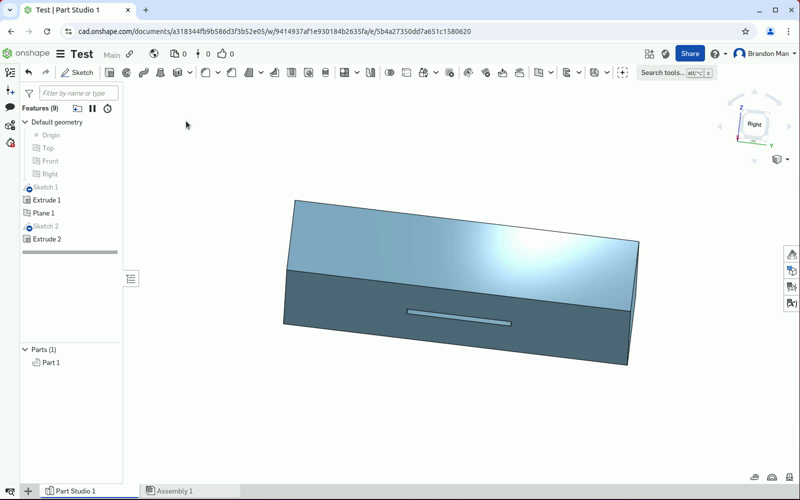
key(right, 3)
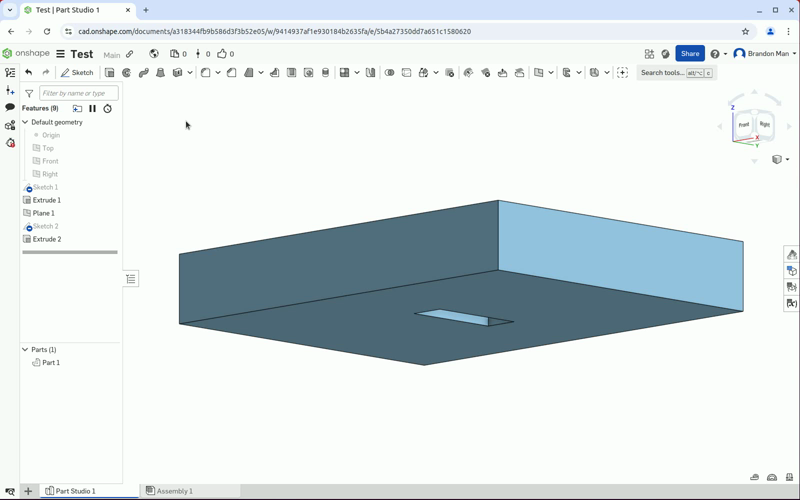
key(down, 3)
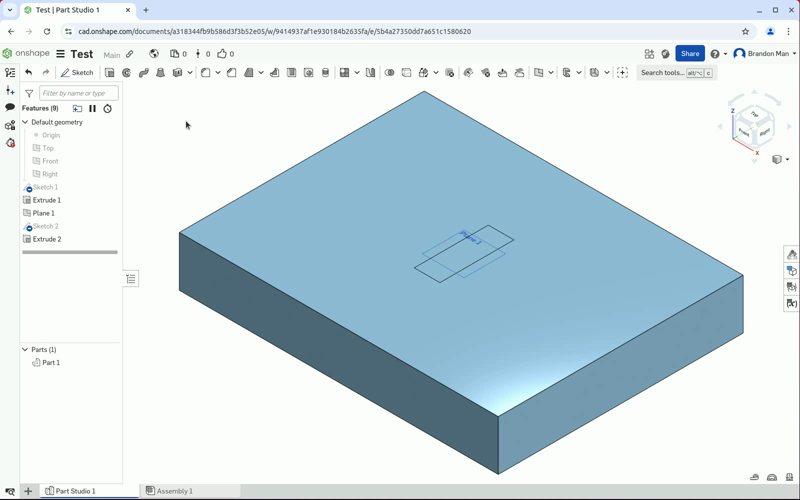
mouse_move(73, 189)
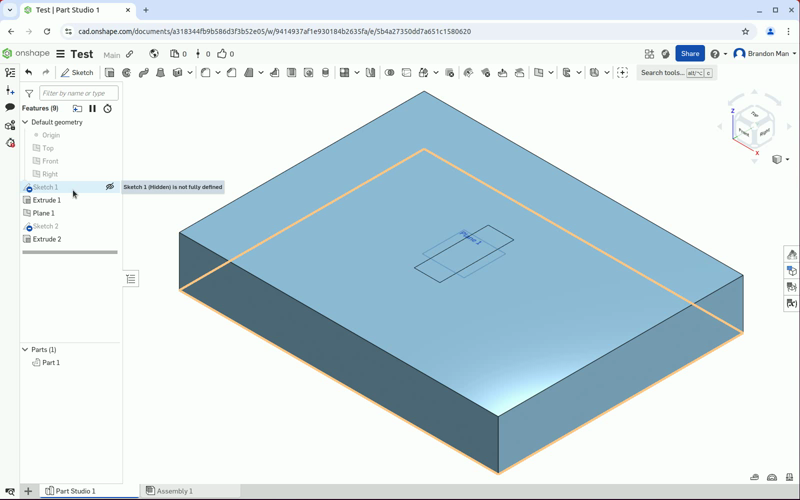
click(73, 189)